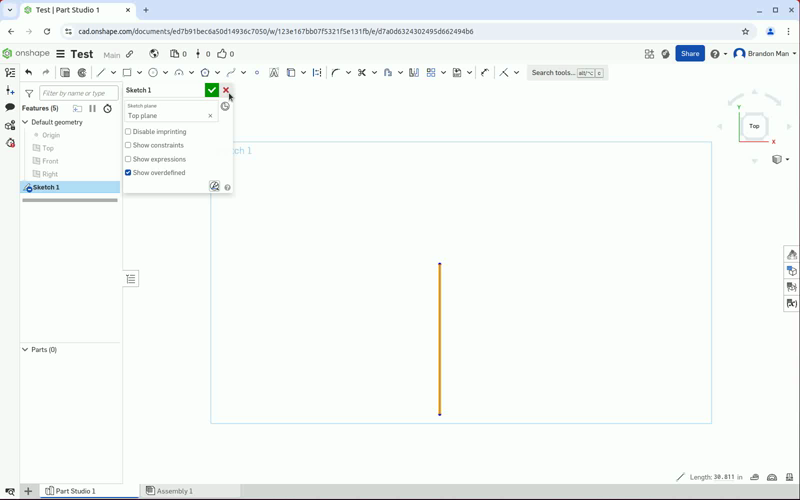
key(shift+h)
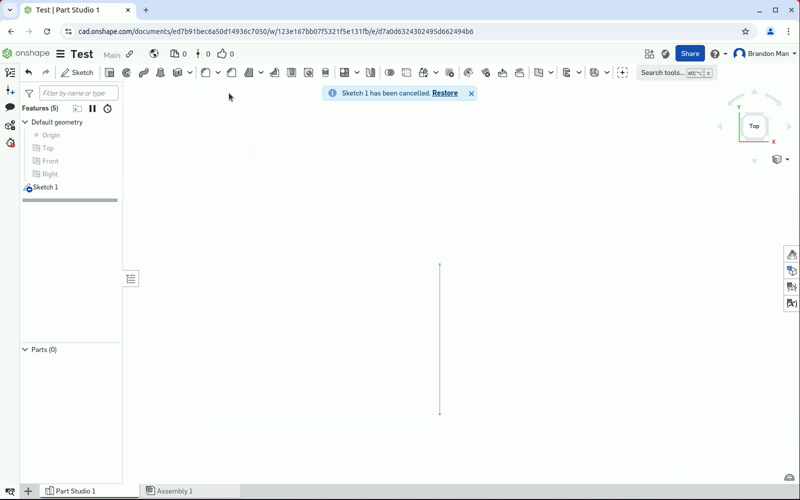
key(shift+s)
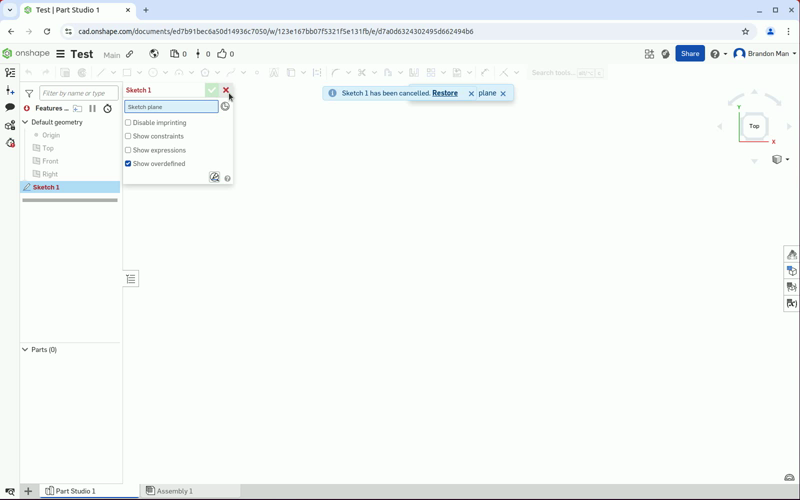
mouse_move(73, 150)
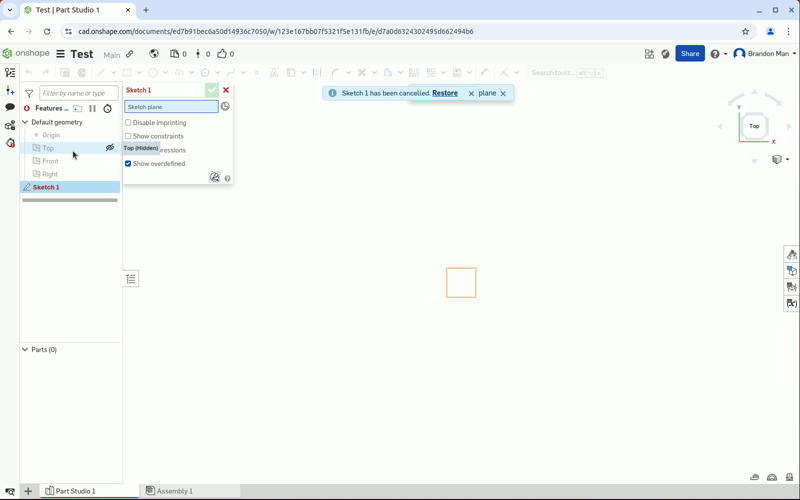
click(73, 150)
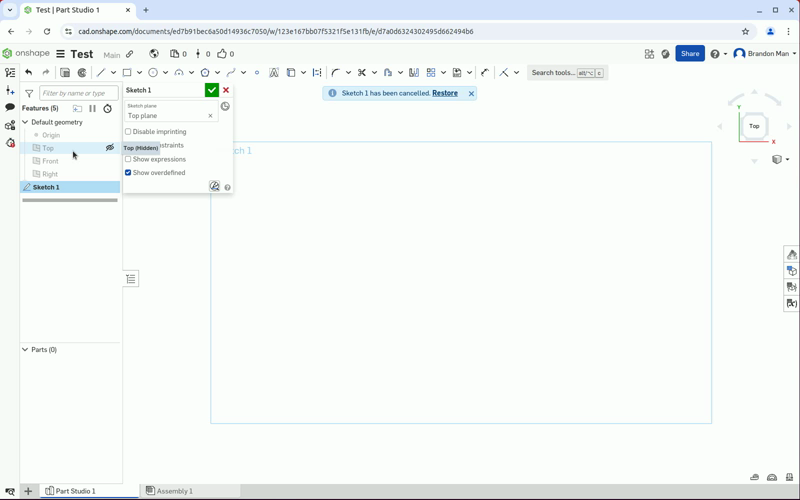
mouse_move(73, 352)
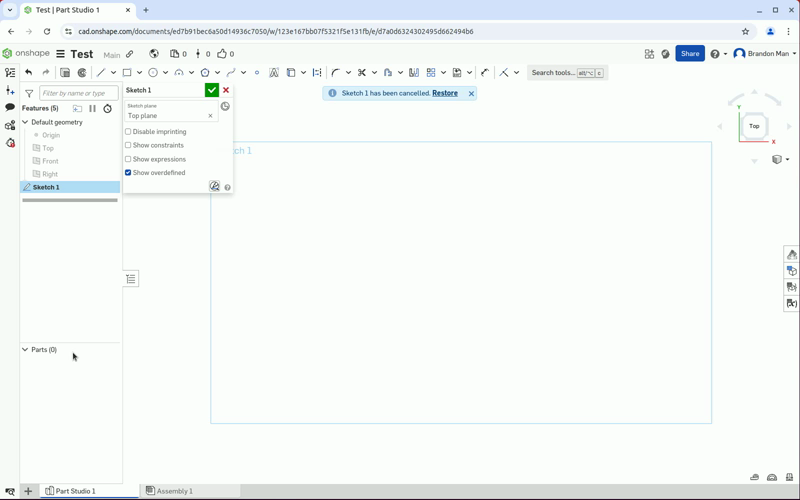
key(y)
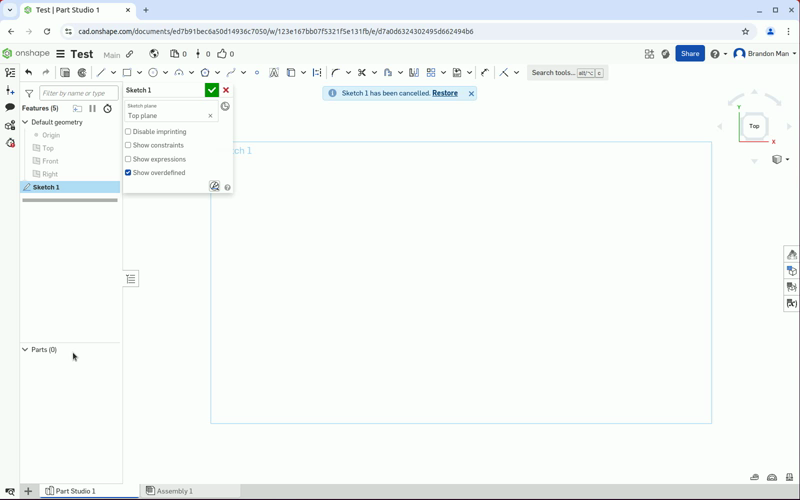
key(l)
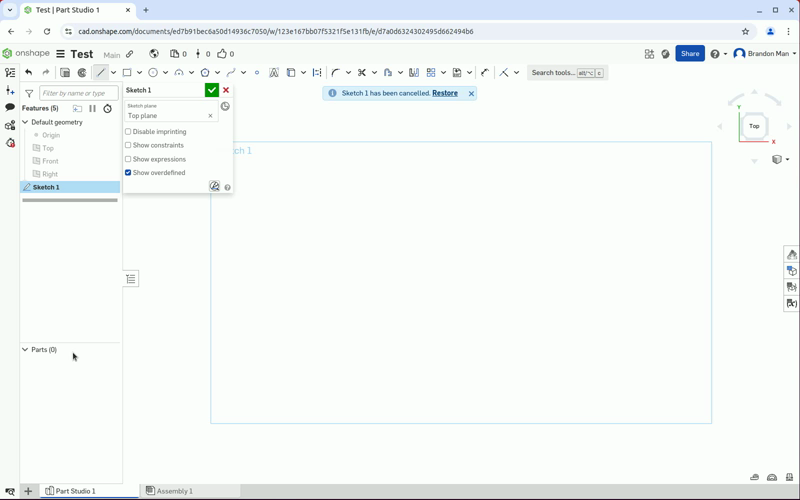
key_down(shift)
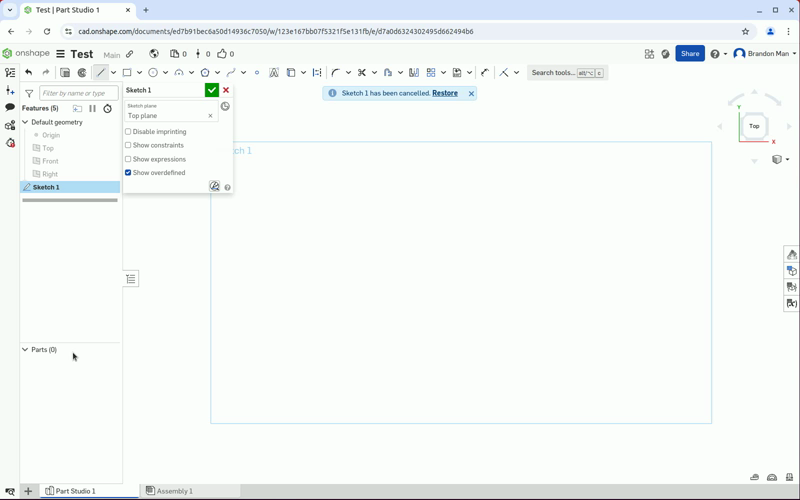
mouse_move(348, 395)
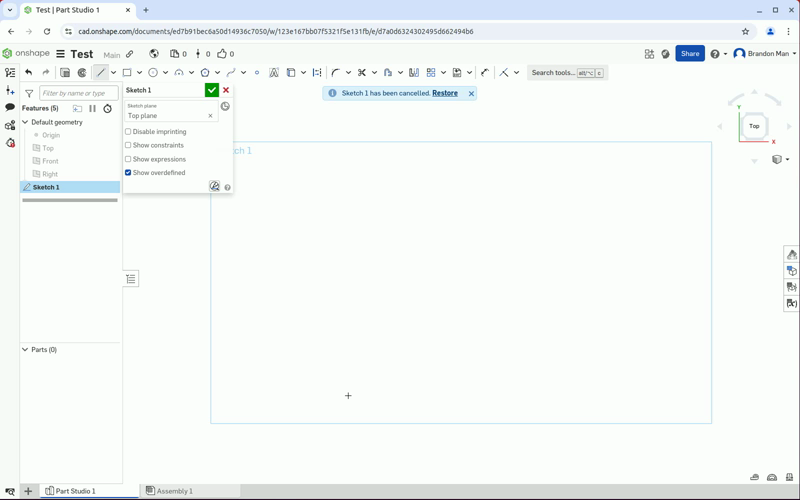
click(348, 395)
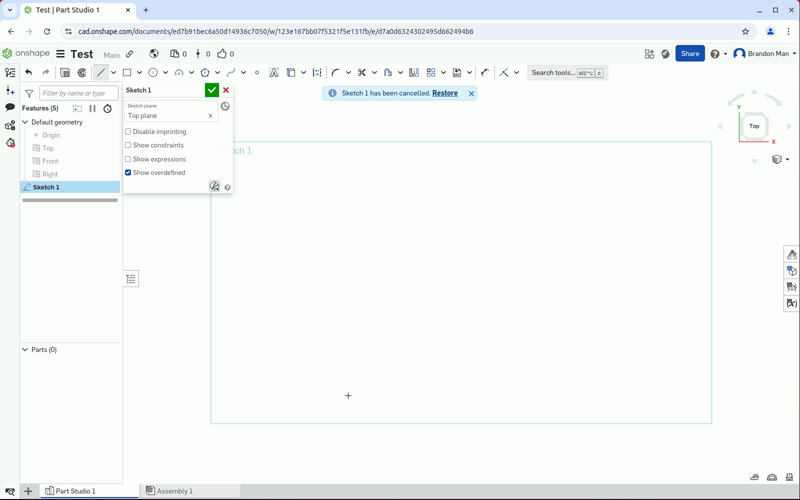
key_up(shift)
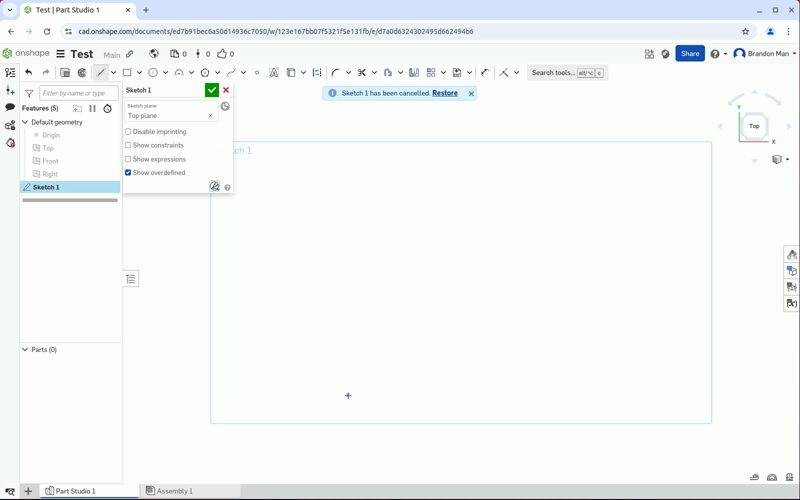
key_down(shift)
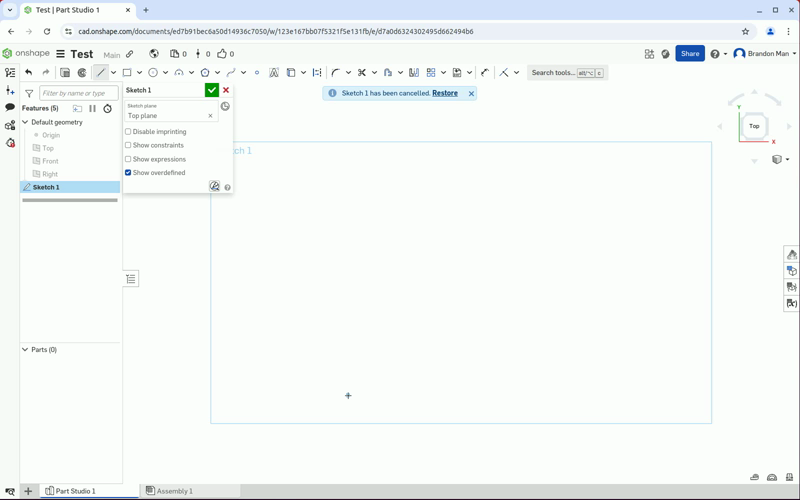
mouse_move(460, 395)
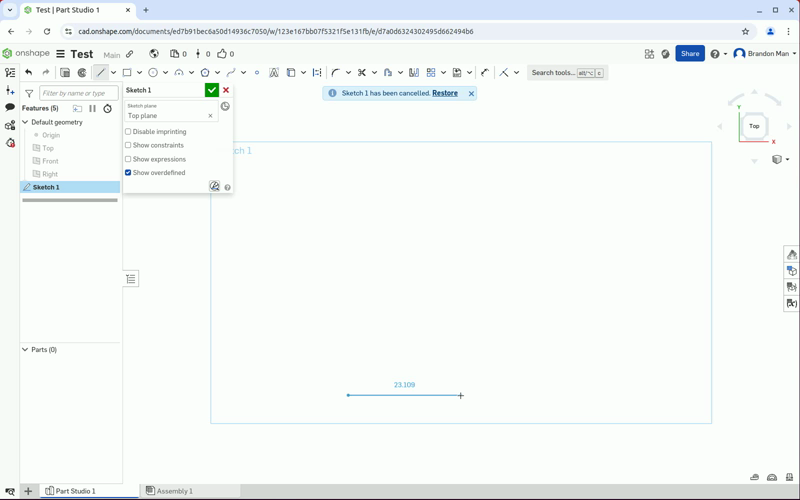
click(460, 395)
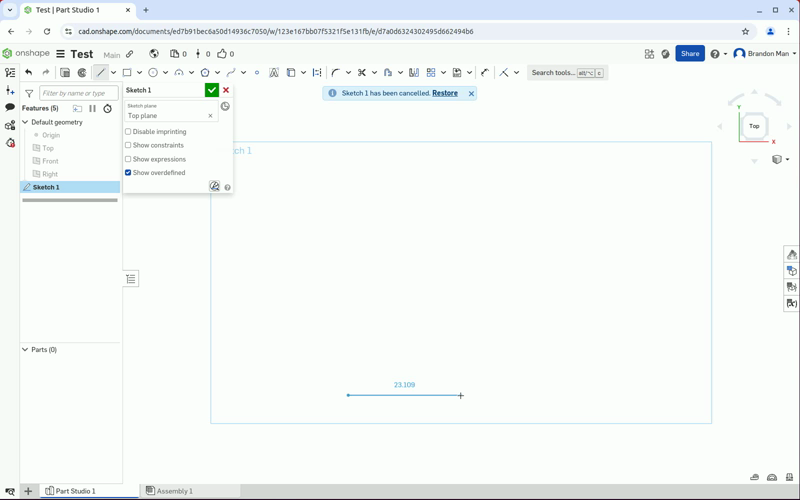
key_up(shift)
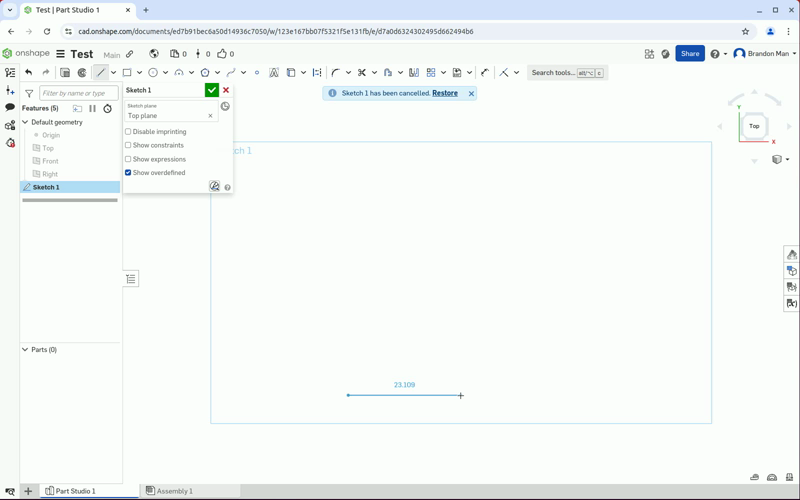
key_down(shift)
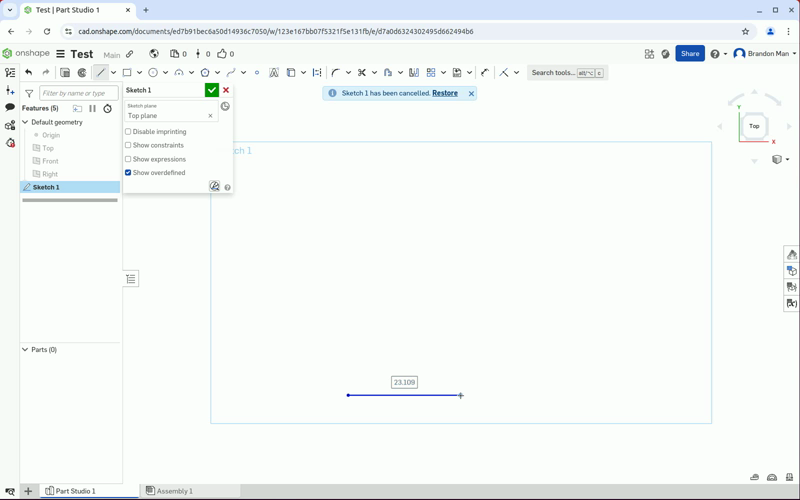
mouse_move(460, 282)
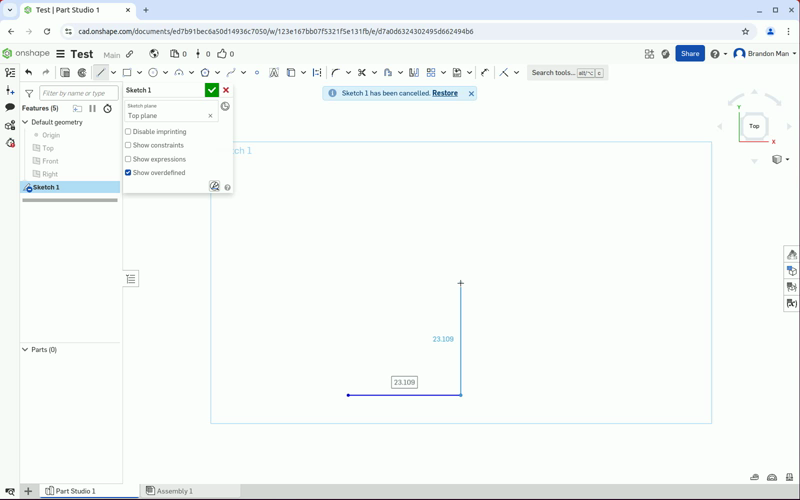
click(460, 282)
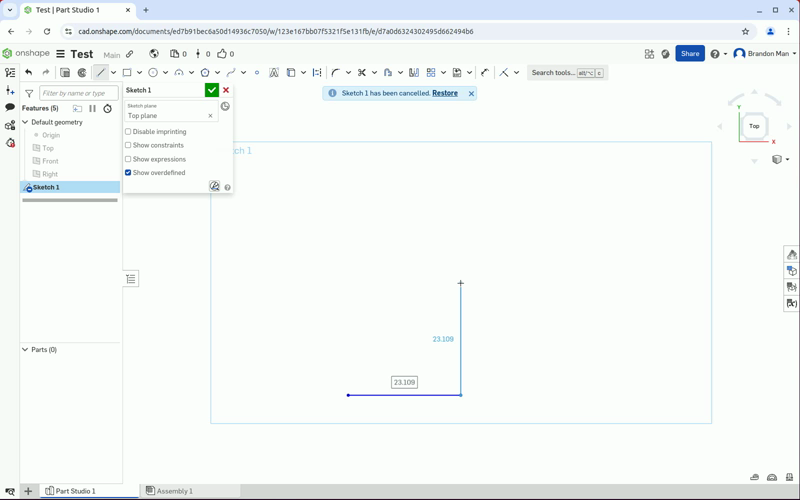
key_up(shift)
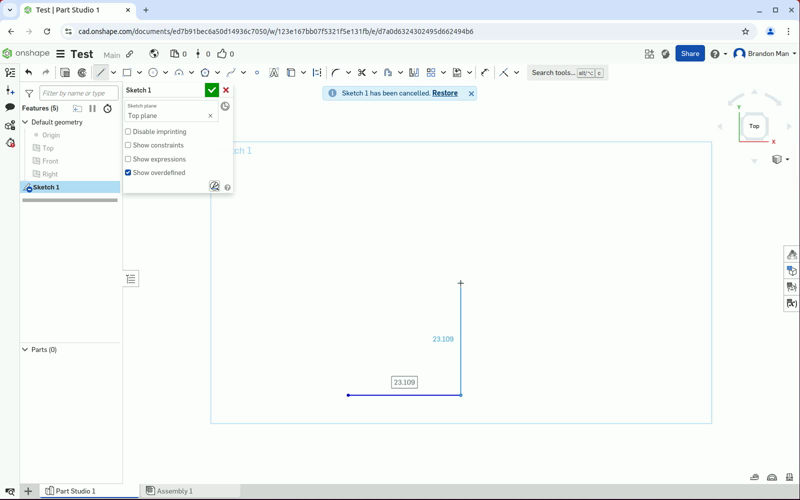
key_down(shift)
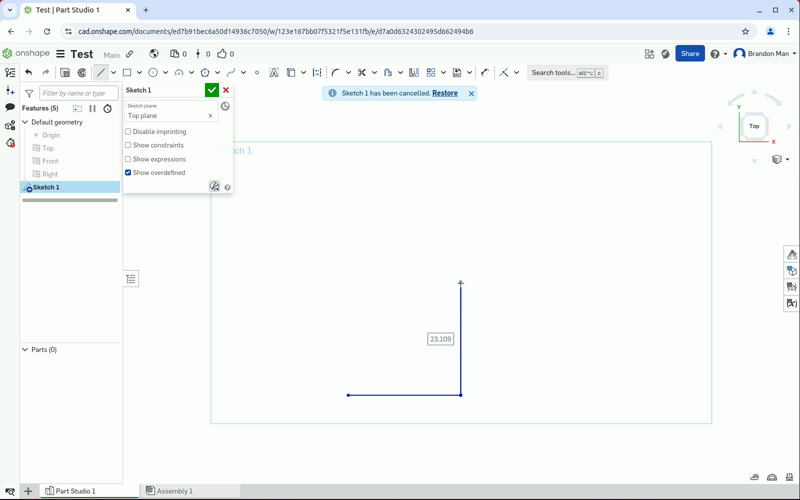
mouse_move(348, 282)
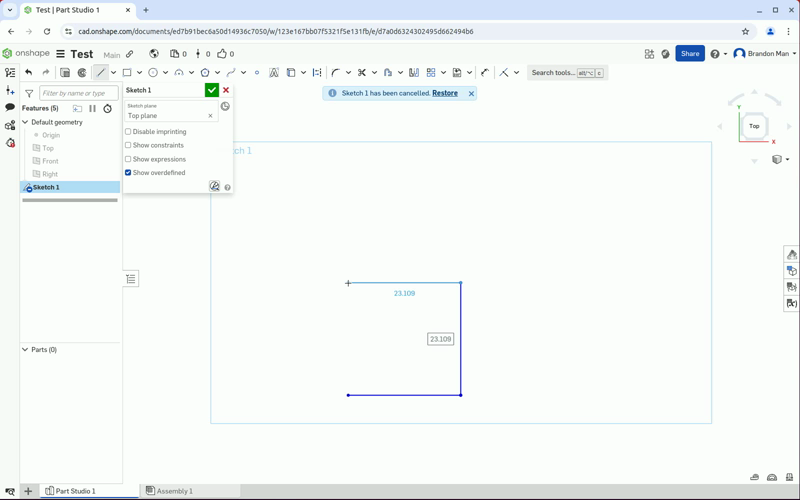
click(348, 282)
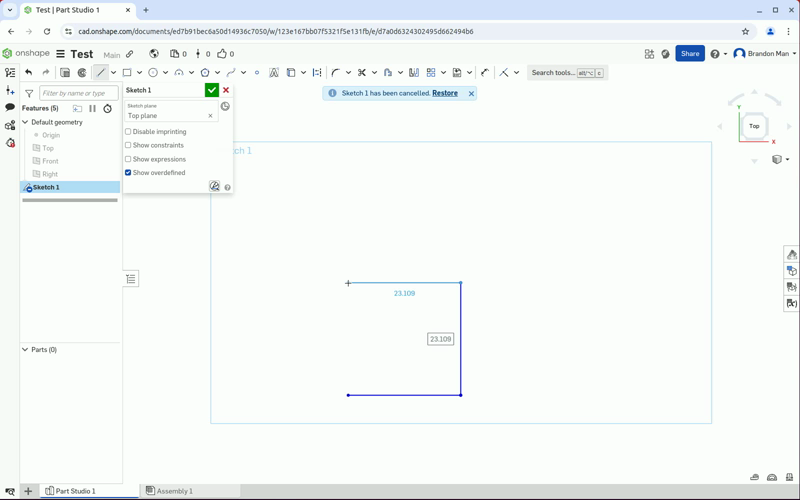
key_up(shift)
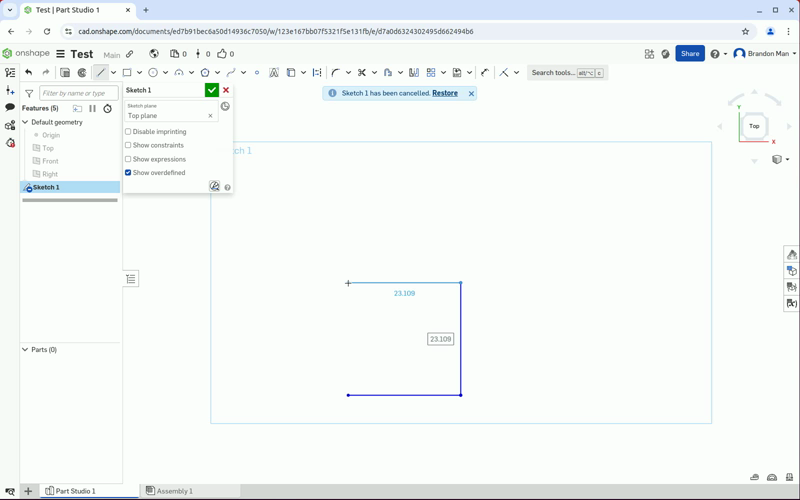
key_down(shift)
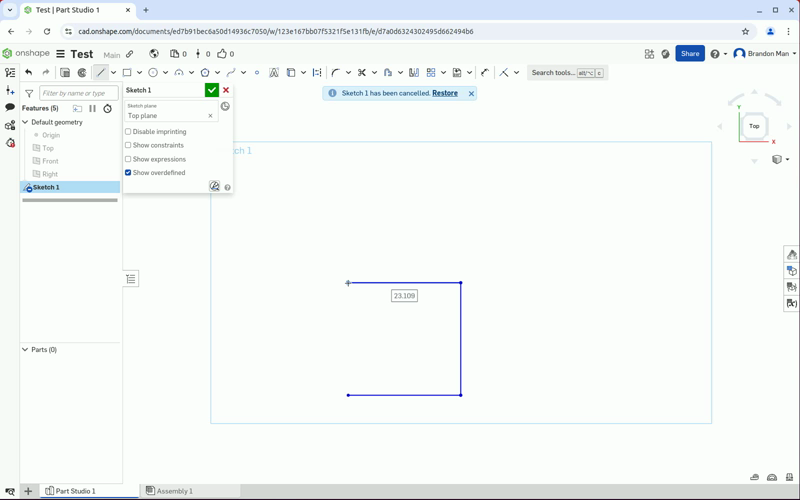
mouse_move(348, 395)
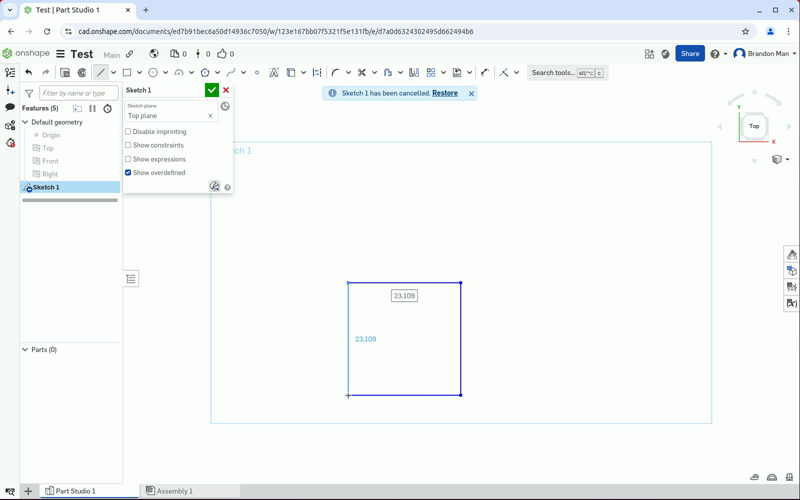
key_up(shift)
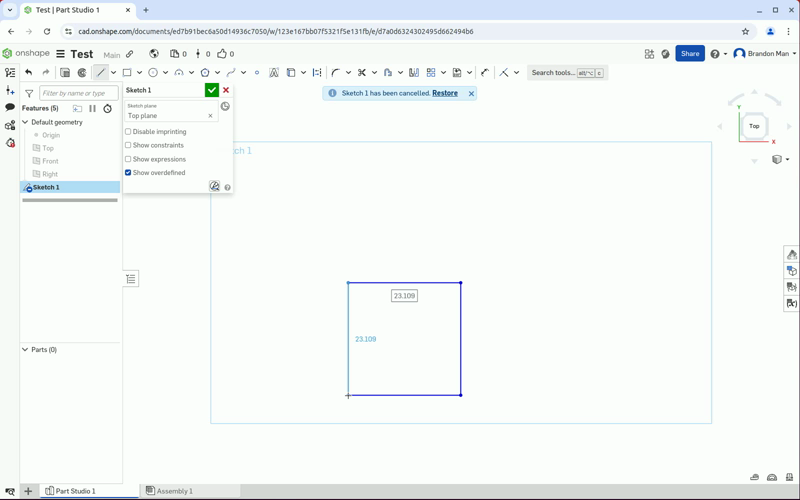
click(348, 395)
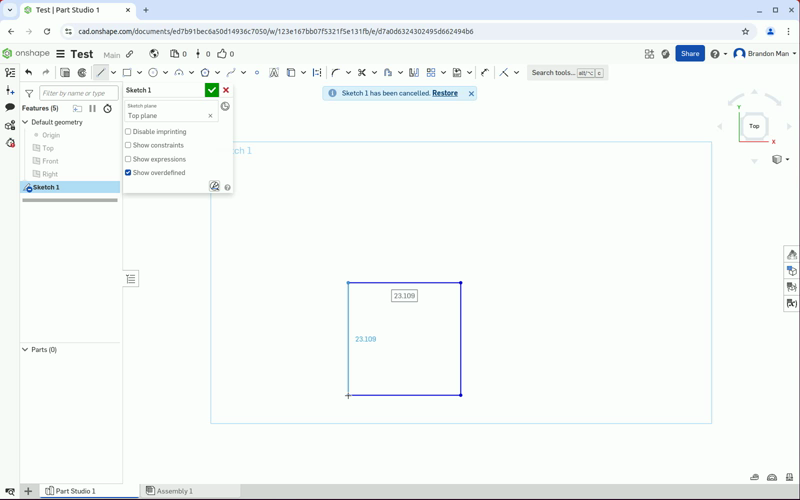
key(esc)
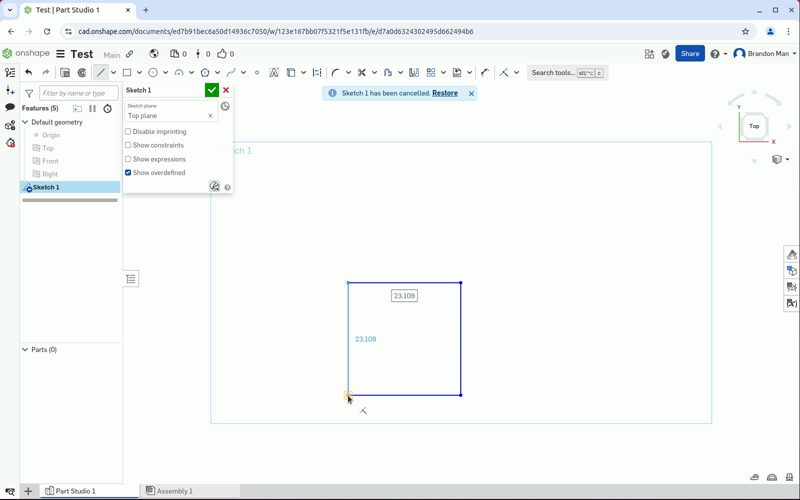
mouse_move(398, 381)
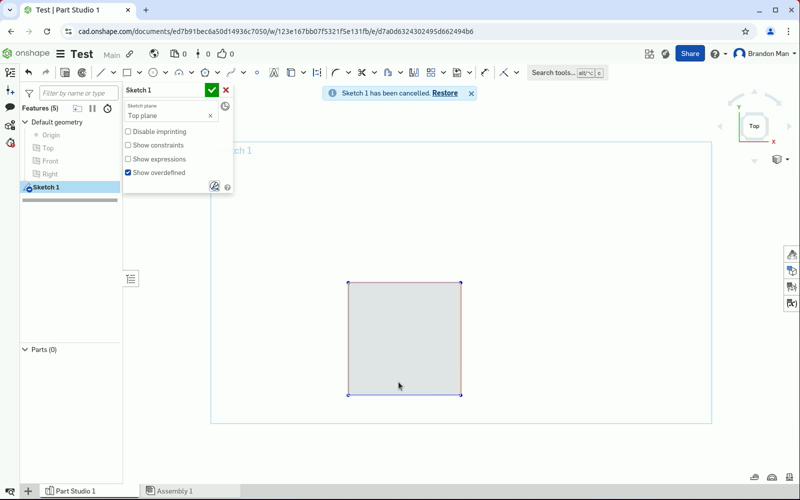
click(398, 381)
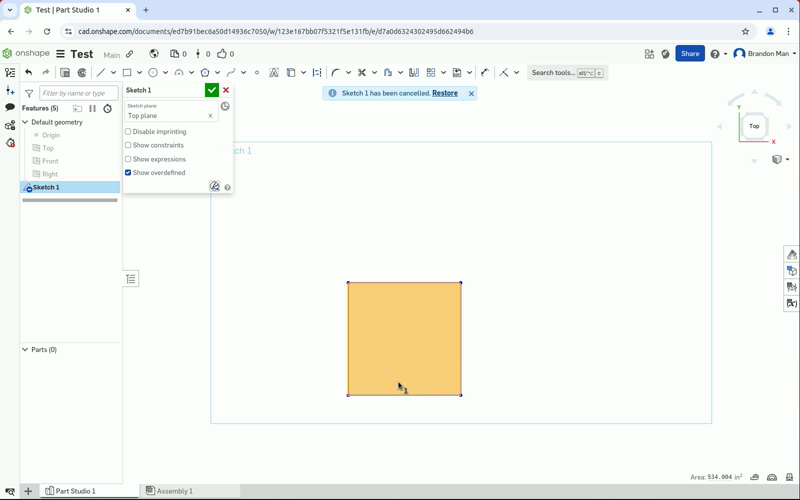
mouse_move(73, 352)
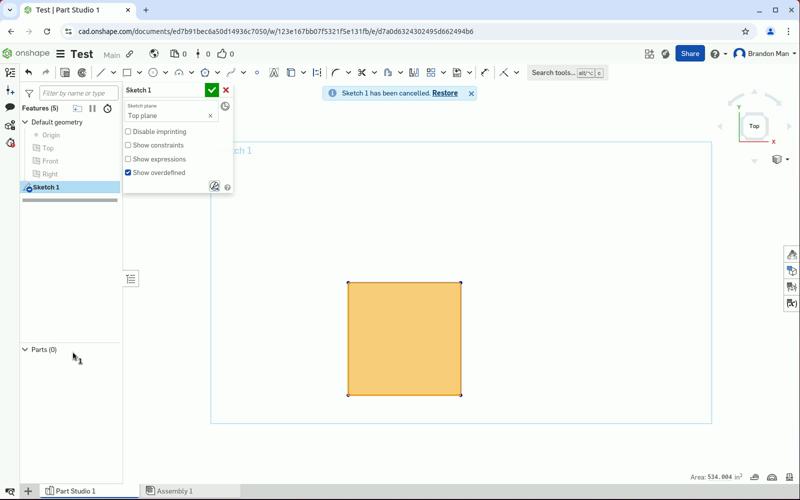
key(shift+y)
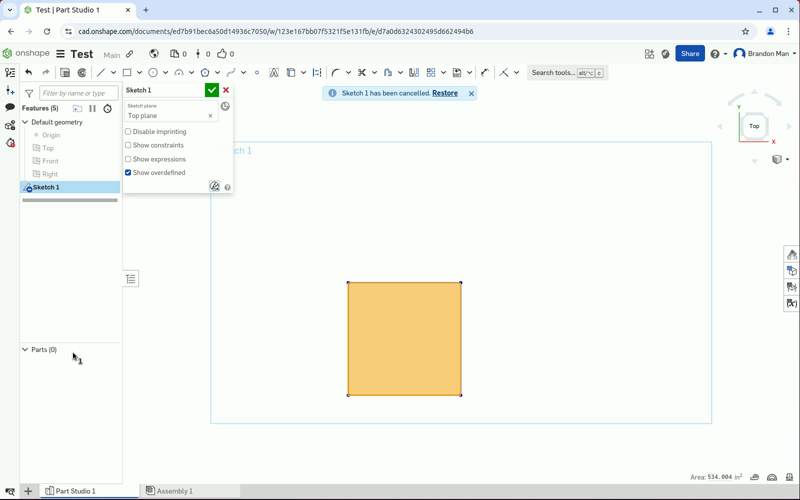
key(shift+e)
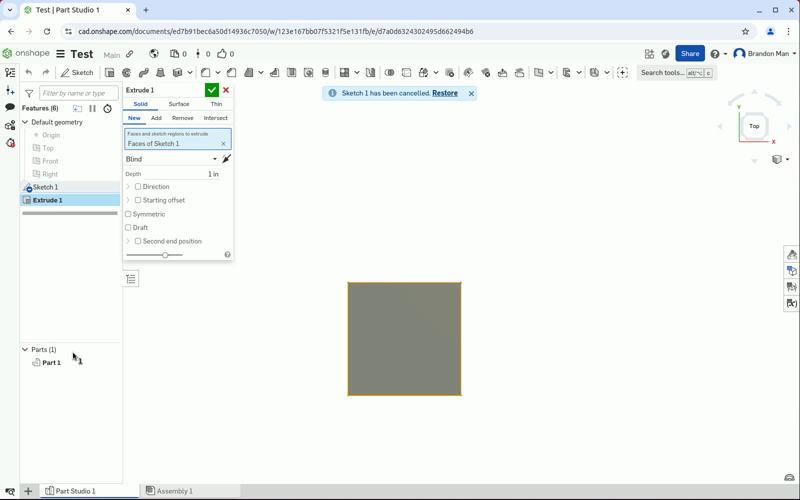
mouse_move(143, 106)
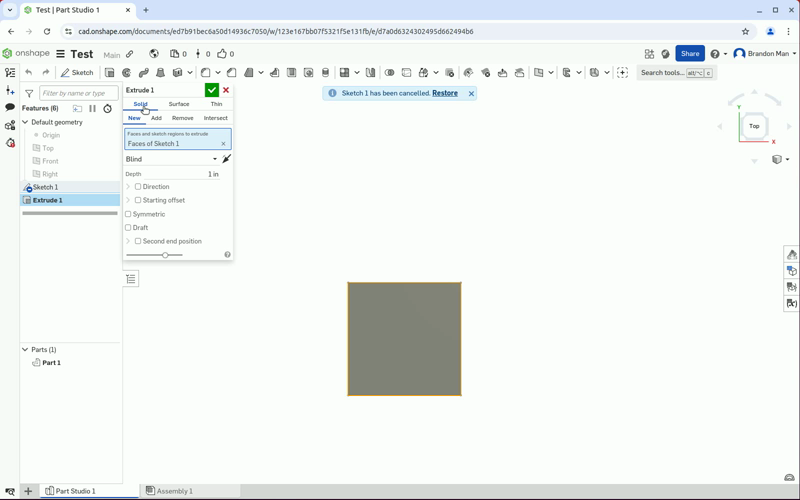
click(143, 106)
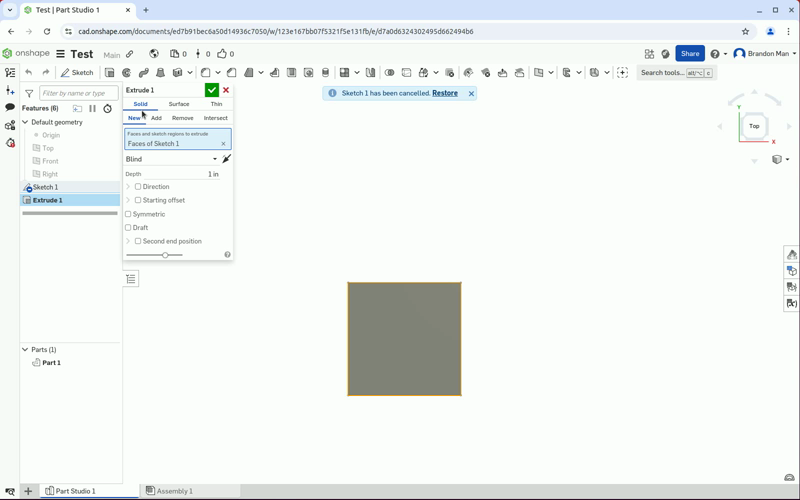
mouse_move(137, 120)
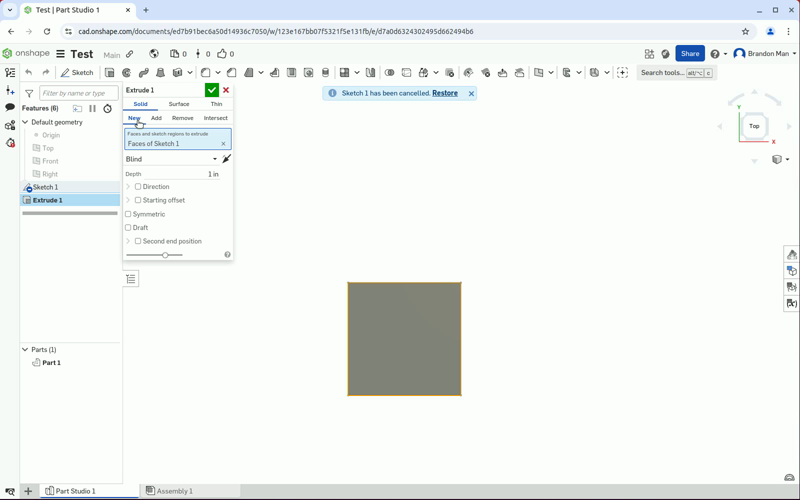
click(137, 120)
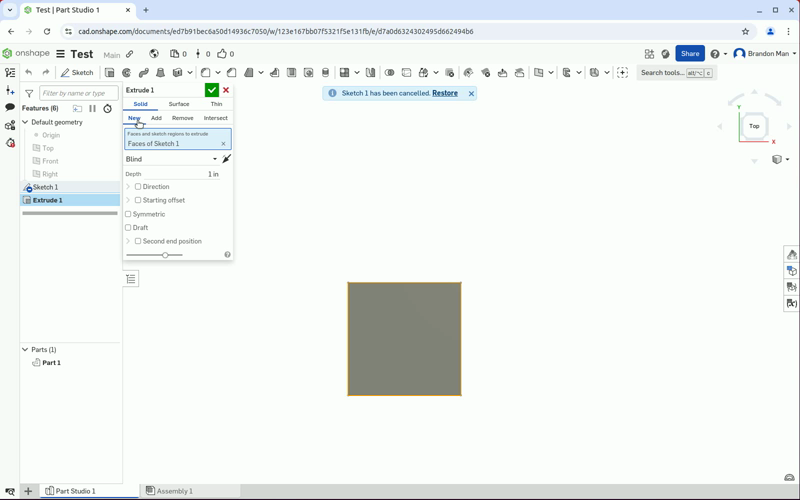
key(tab, 4)
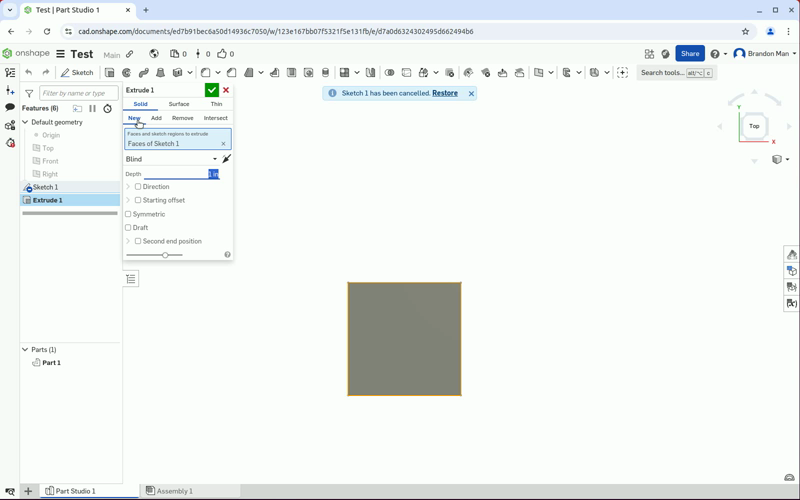
text(23.108)
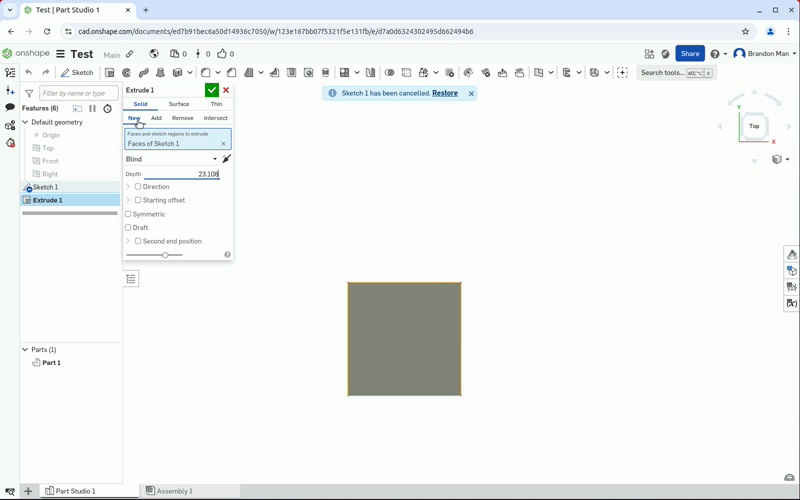
key(enter)
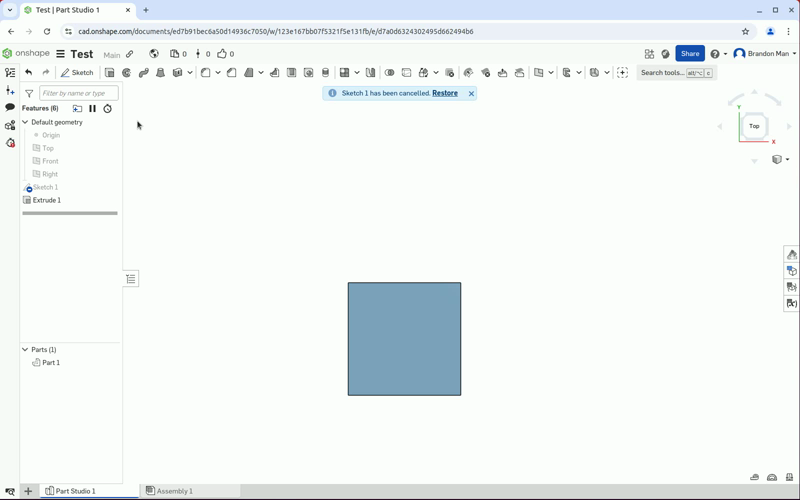
key(shift+h)
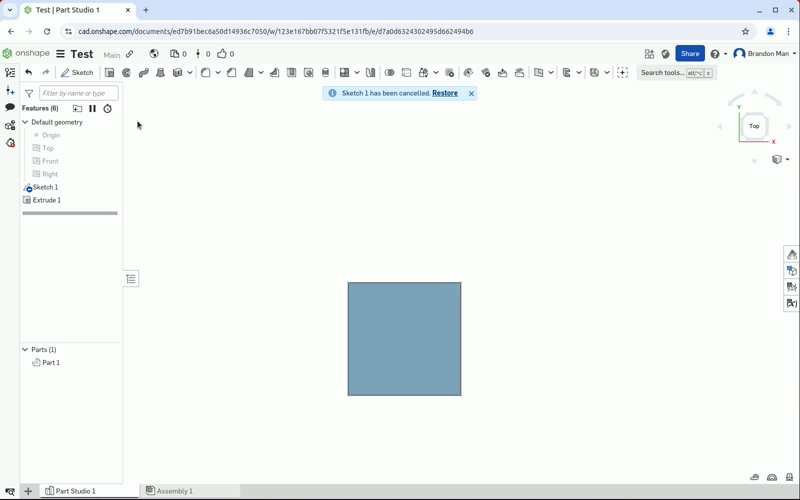
key(shift+h)
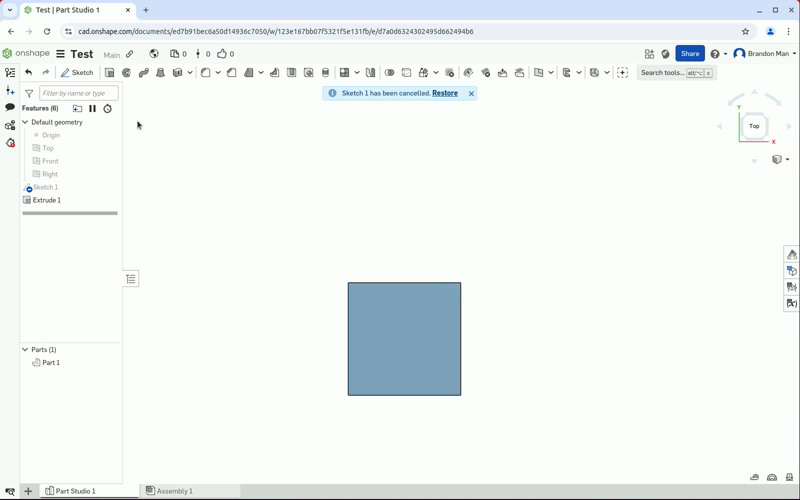
mouse_move(73, 189)
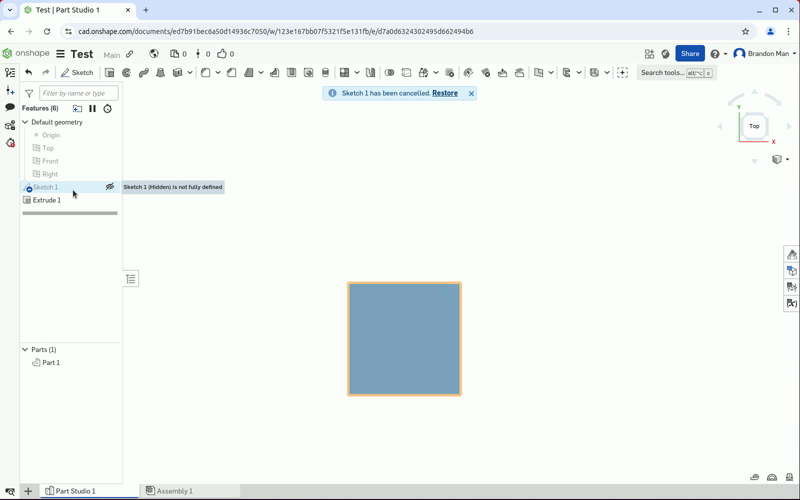
click(73, 189)
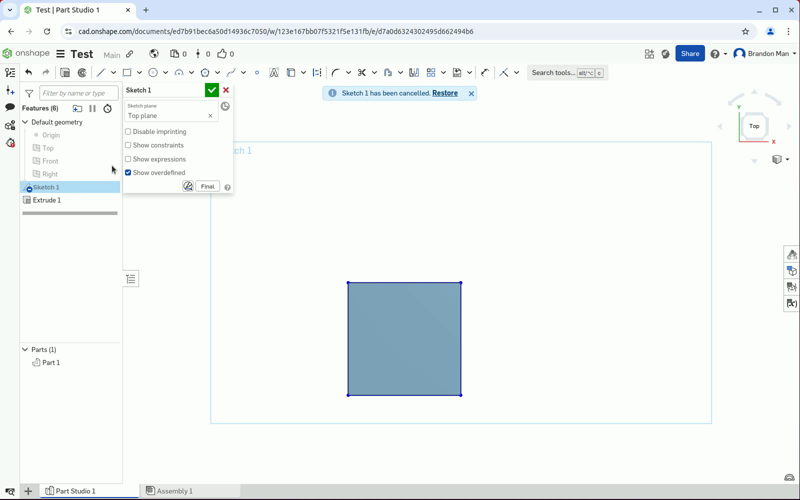
mouse_move(229, 92)
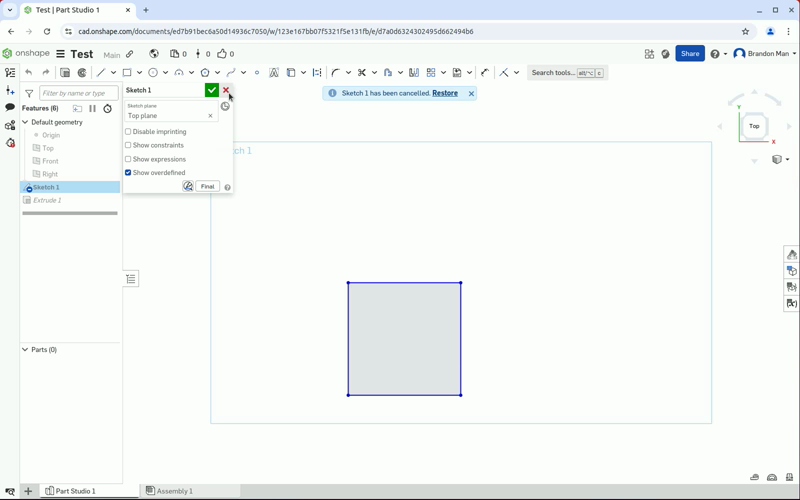
click(229, 92)
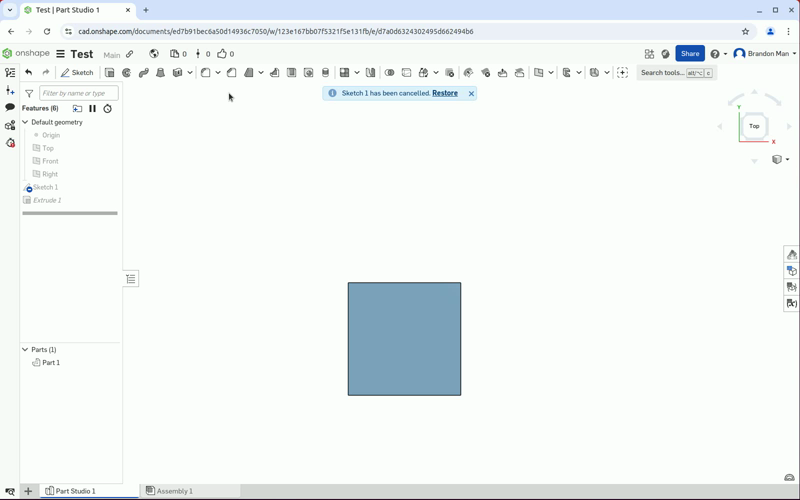
mouse_move(73, 352)
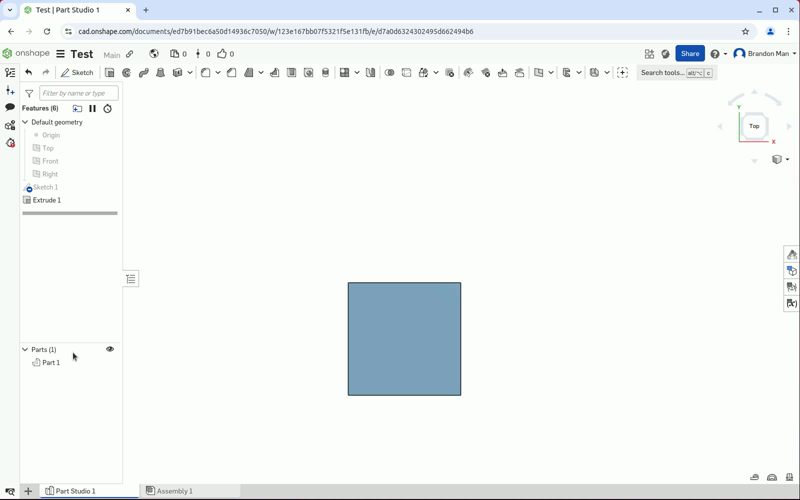
key(y)
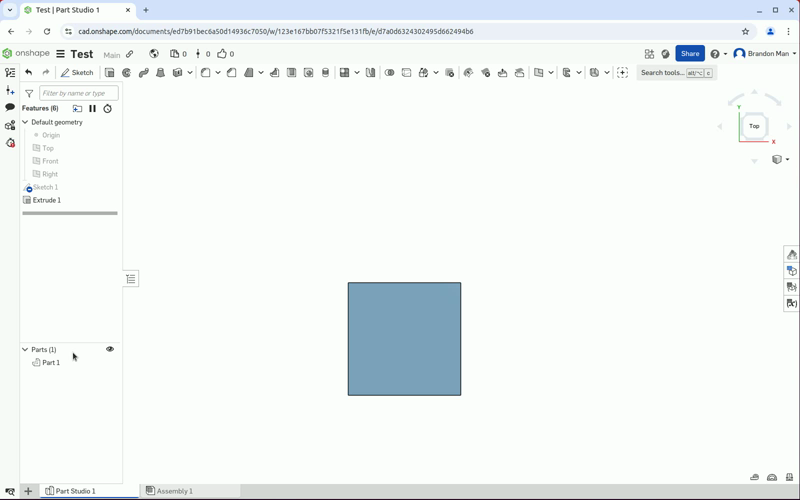
key(shift+p)
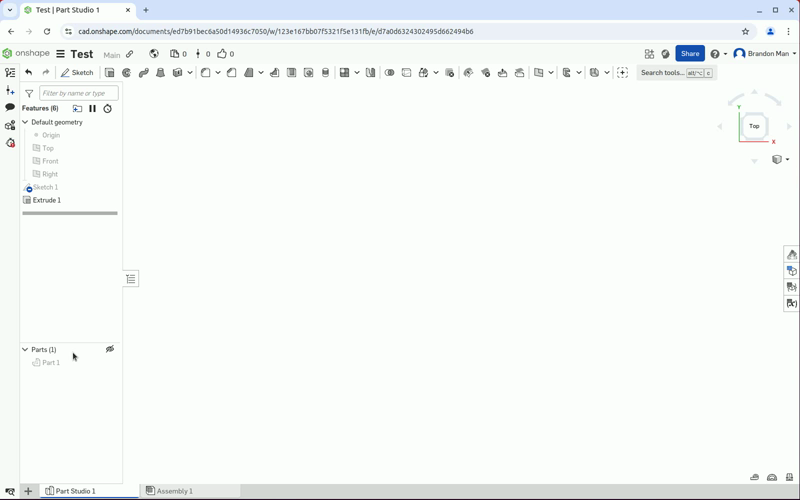
key(space)
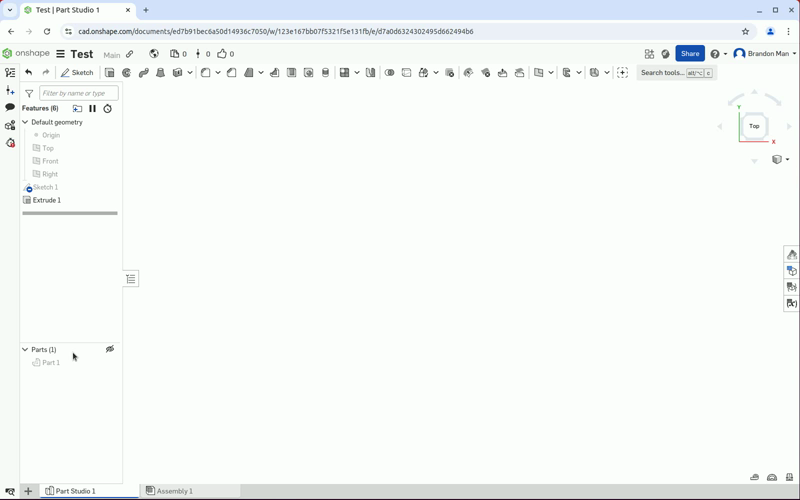
key_down(shift)
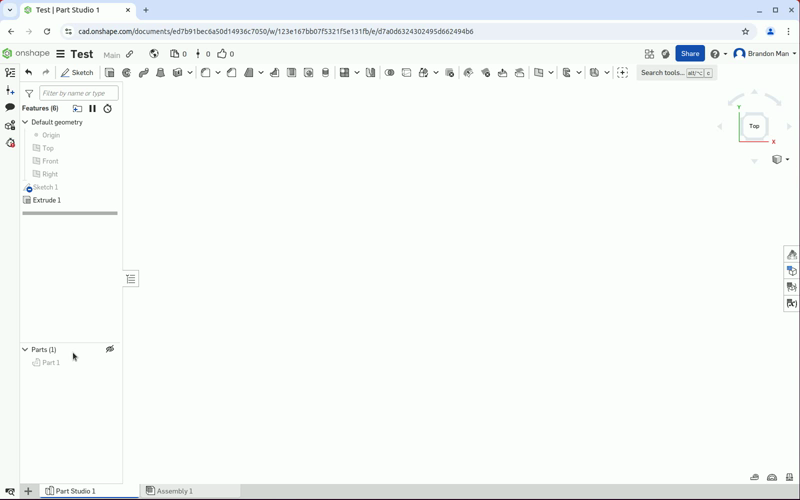
key(up)
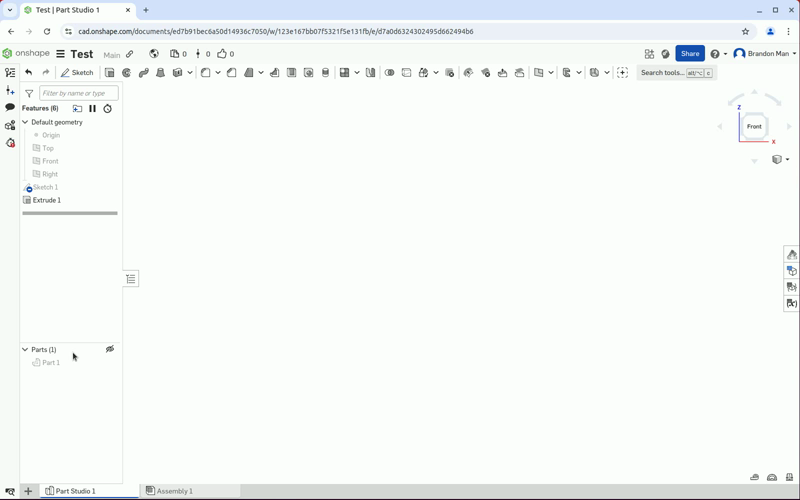
key_up(shift)
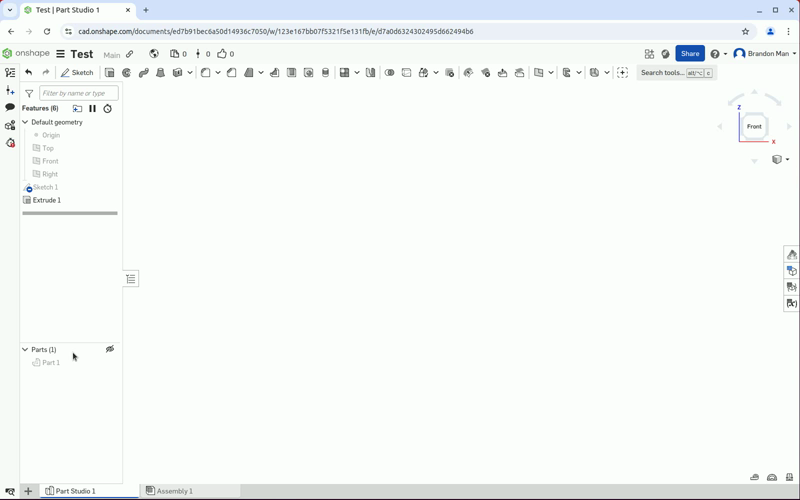
mouse_move(73, 352)
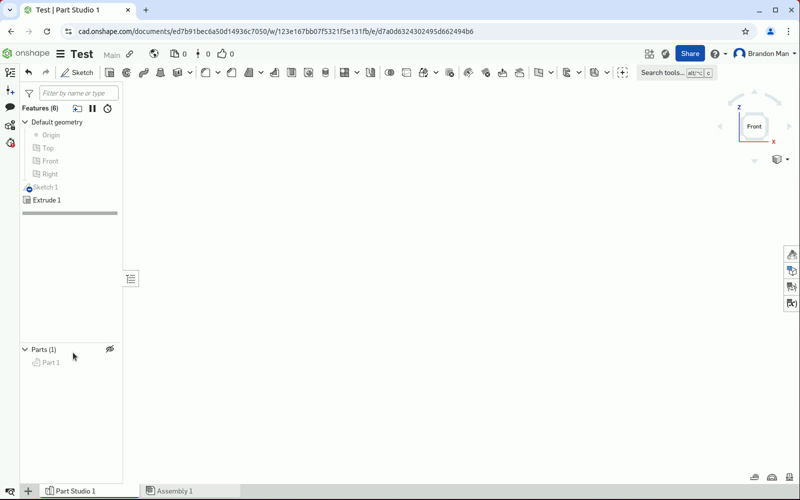
key(shift+y)
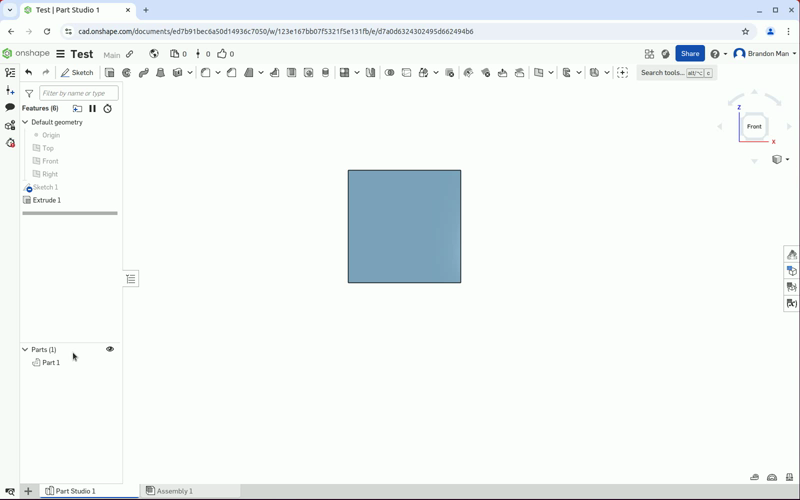
mouse_move(541, 75)
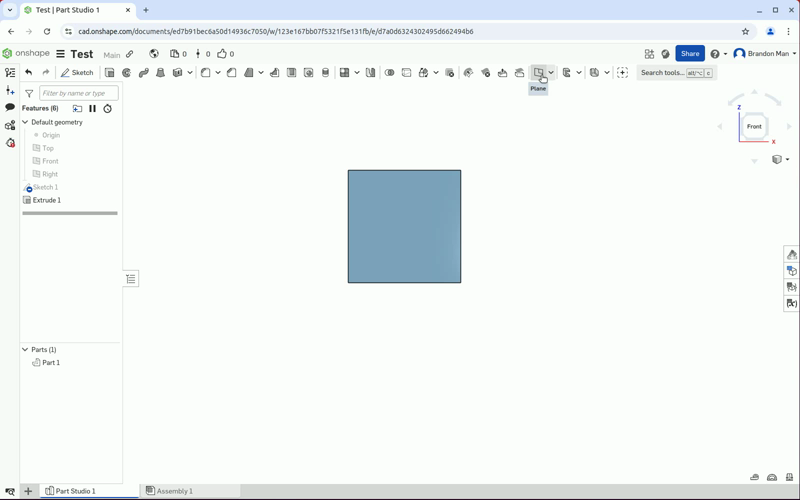
click(541, 75)
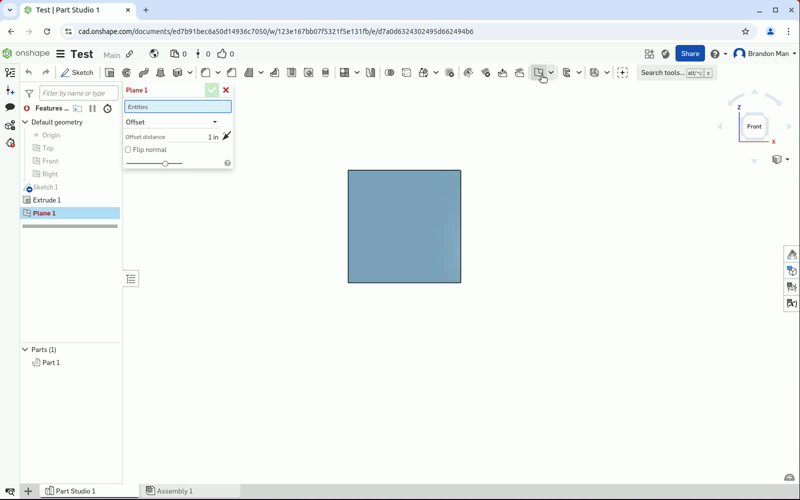
mouse_move(73, 163)
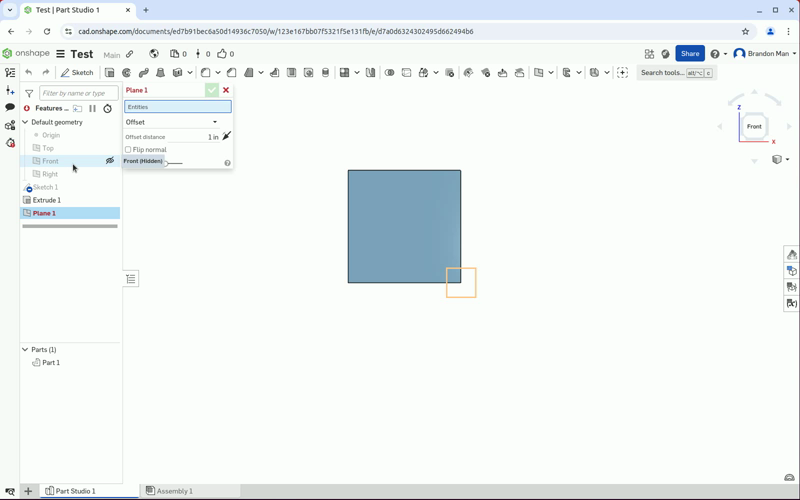
click(73, 163)
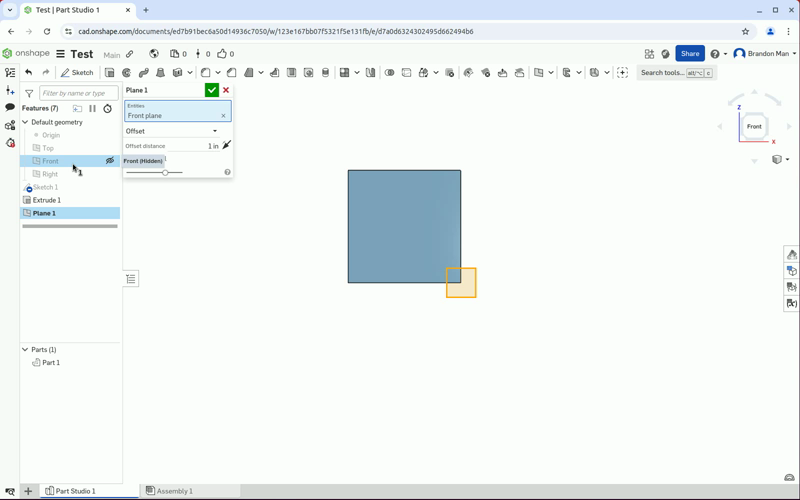
key(tab, 2)
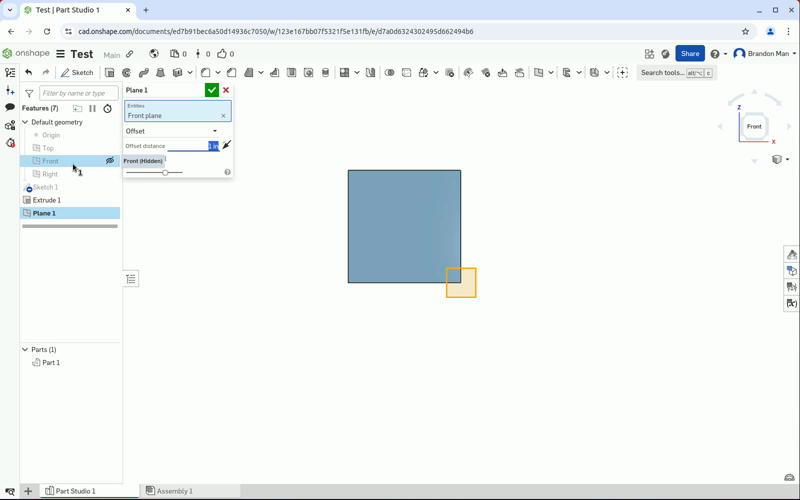
text(23.108)
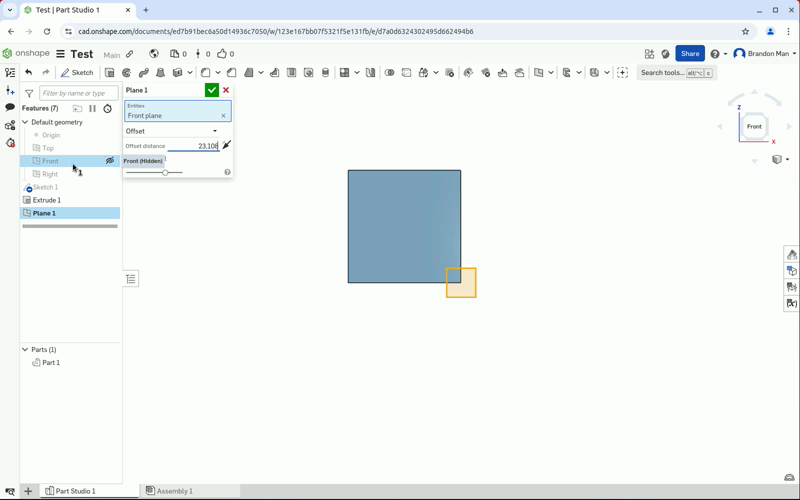
key(enter, 2)
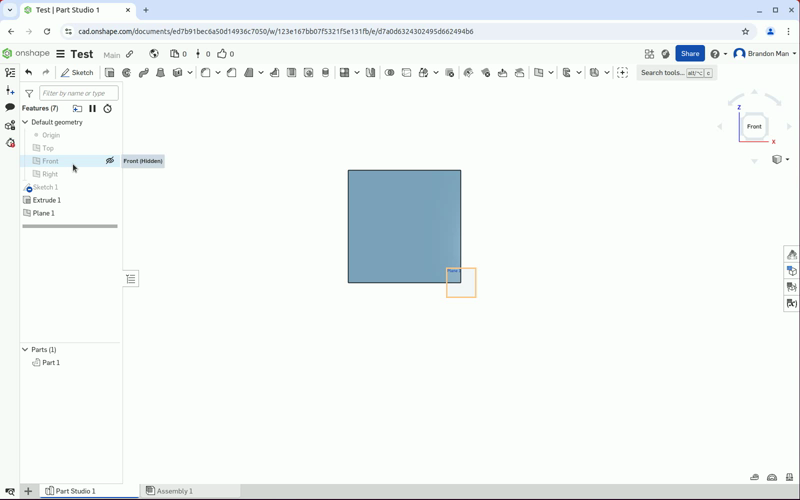
key(shift+s)
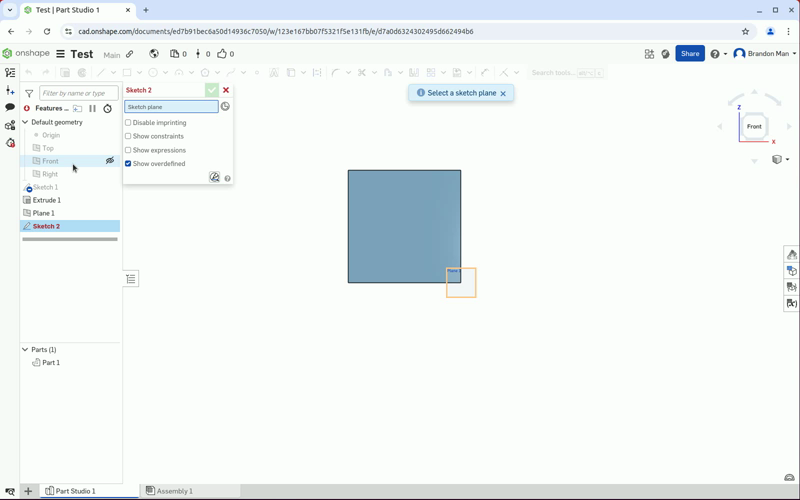
mouse_move(73, 215)
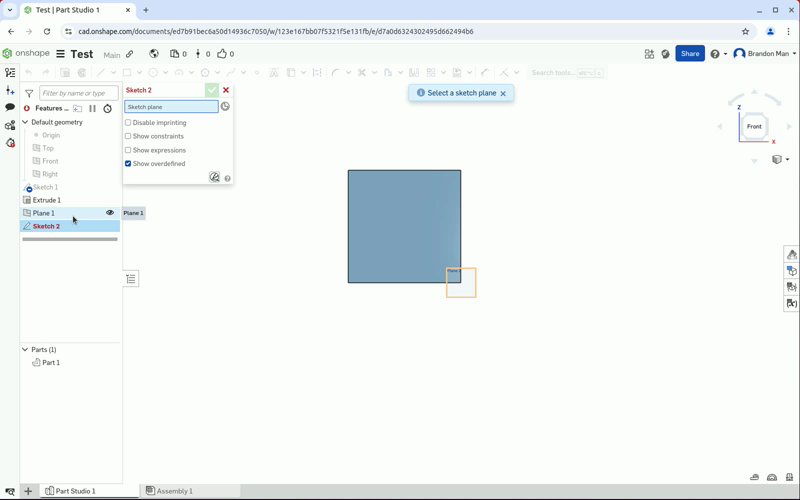
click(73, 215)
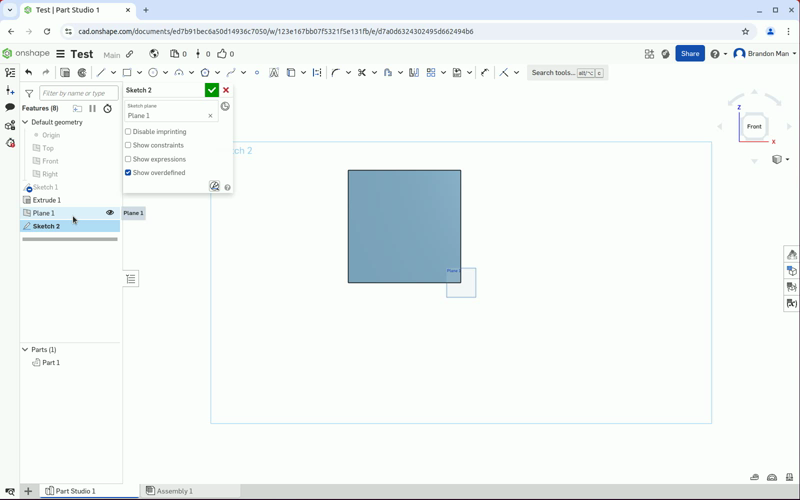
mouse_move(73, 352)
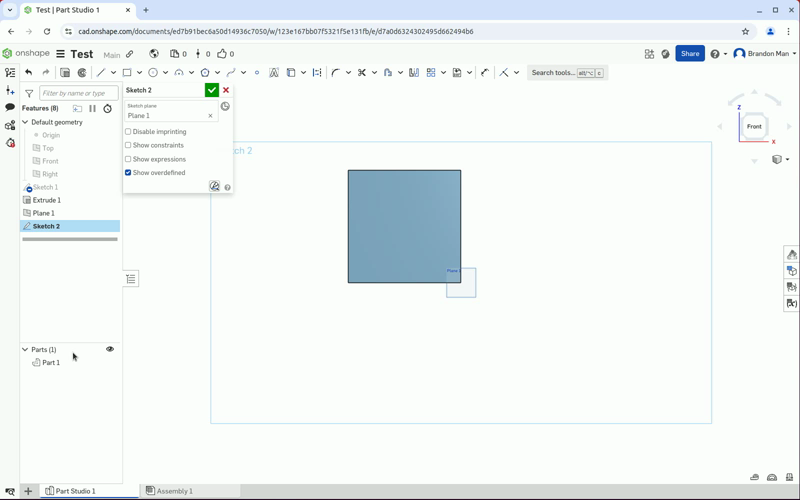
key(y)
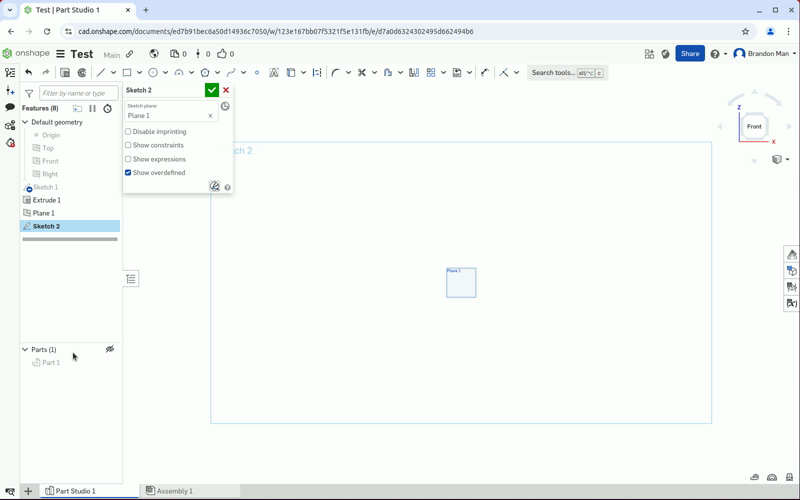
key(l)
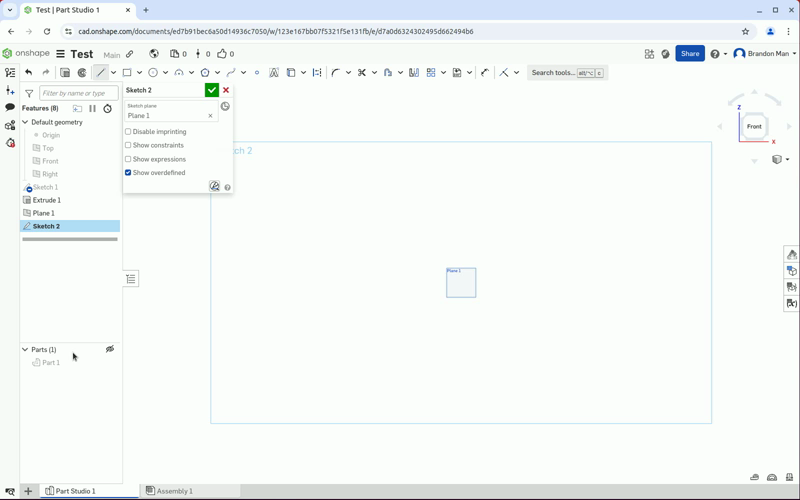
key_down(shift)
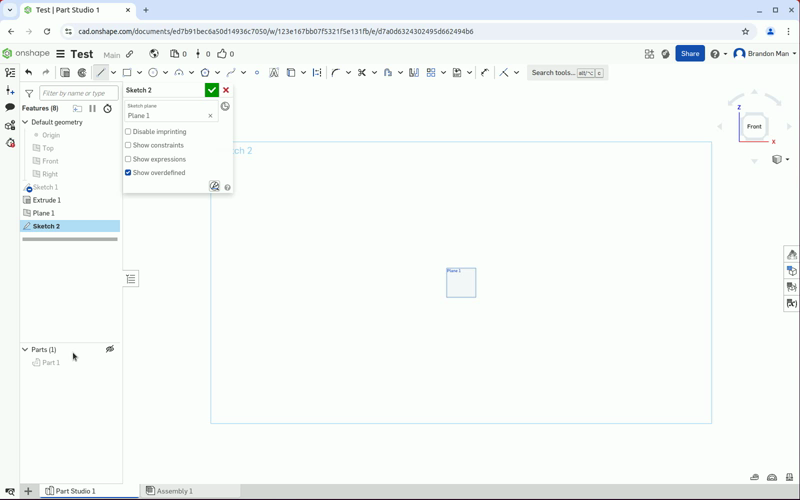
mouse_move(348, 282)
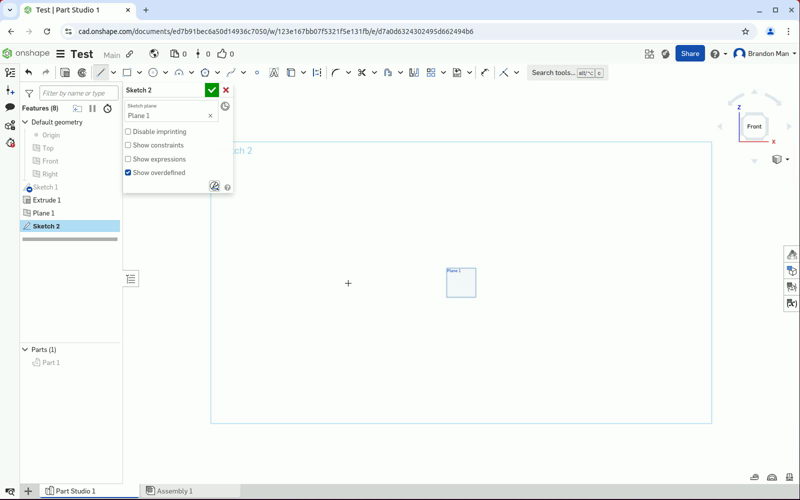
click(348, 282)
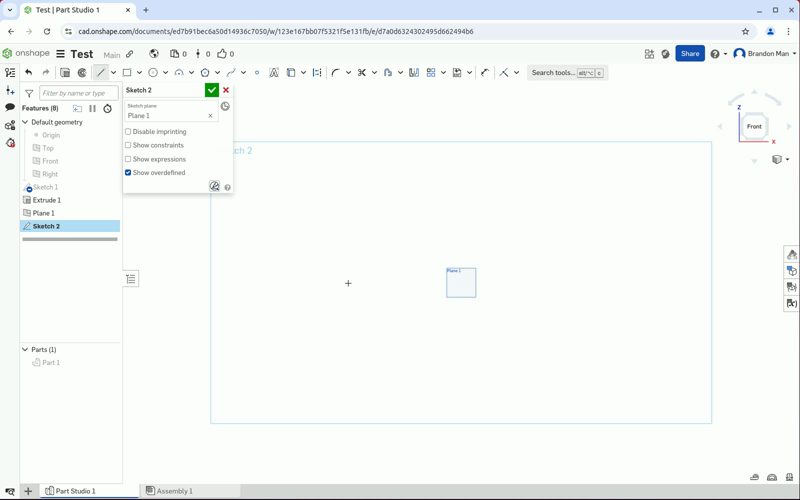
key_up(shift)
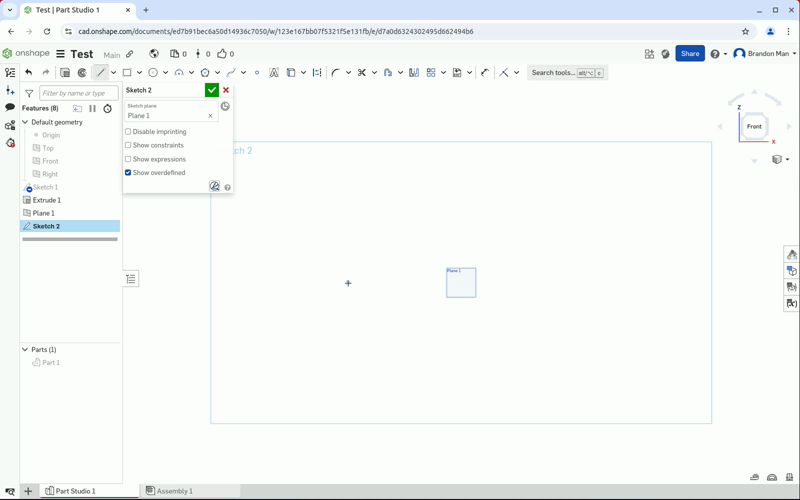
key_down(shift)
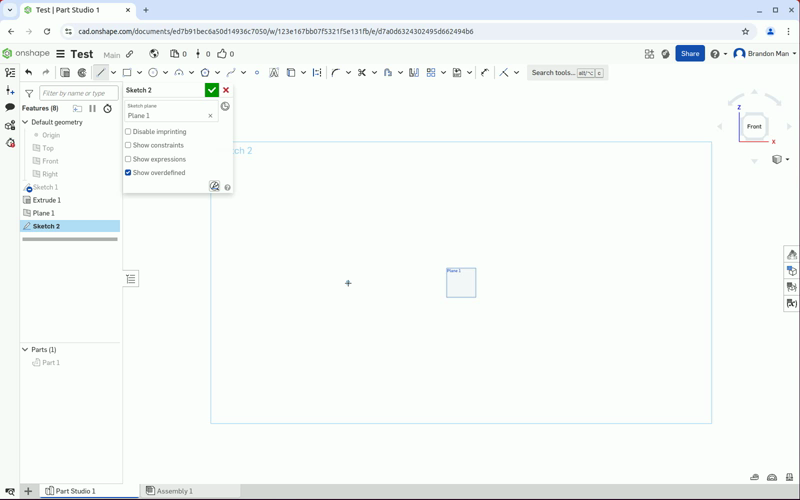
mouse_move(378, 282)
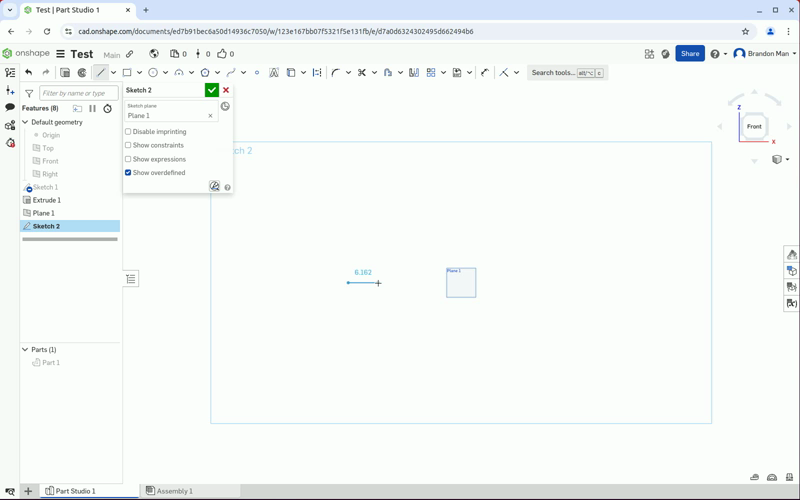
mouse_move(376, 282)
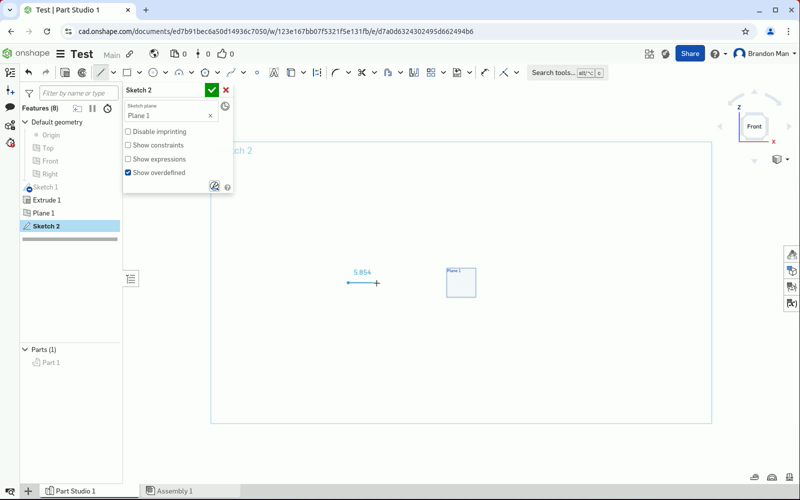
click(376, 282)
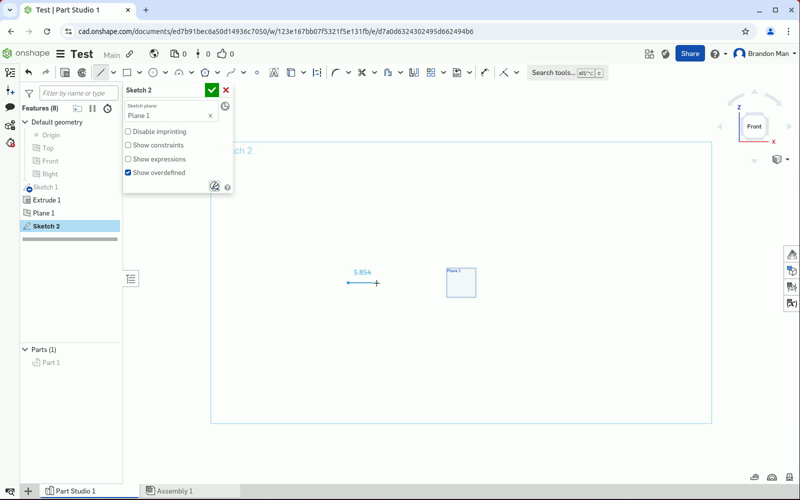
key_up(shift)
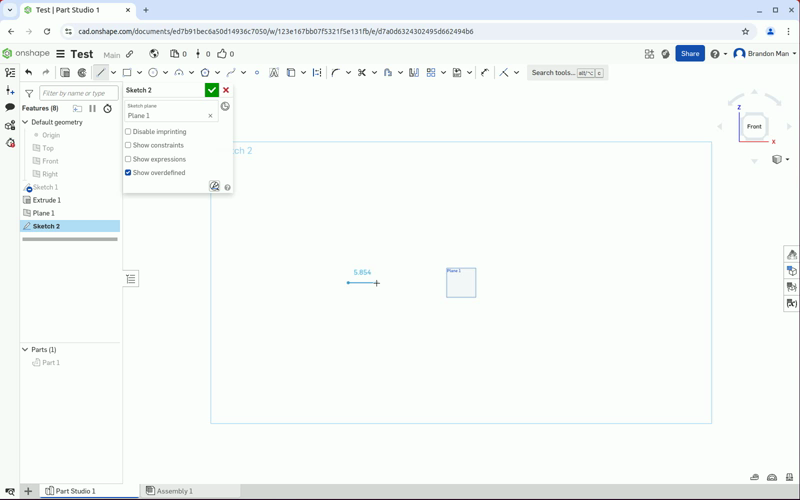
key_down(shift)
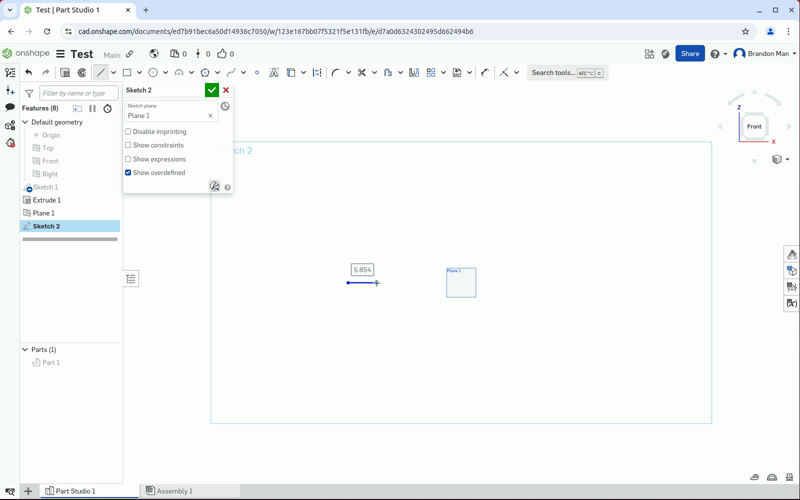
mouse_move(376, 198)
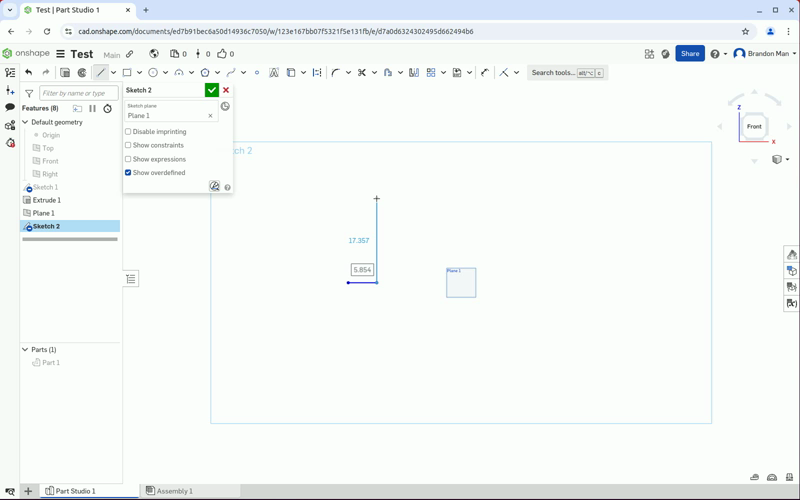
click(376, 198)
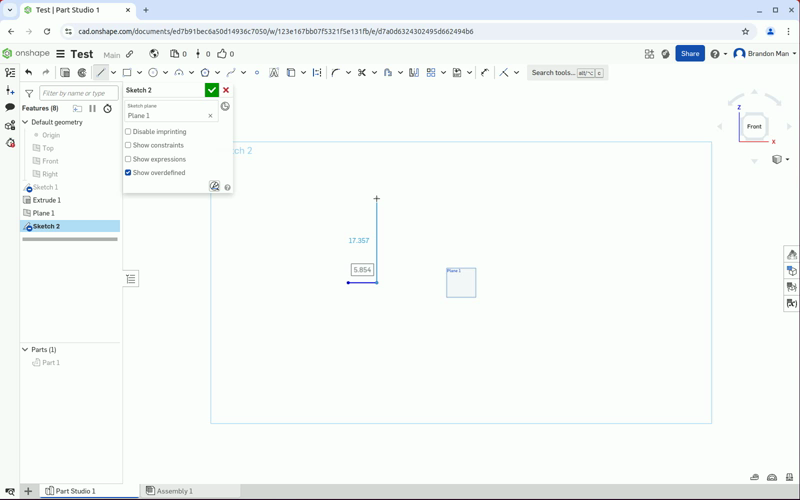
key_up(shift)
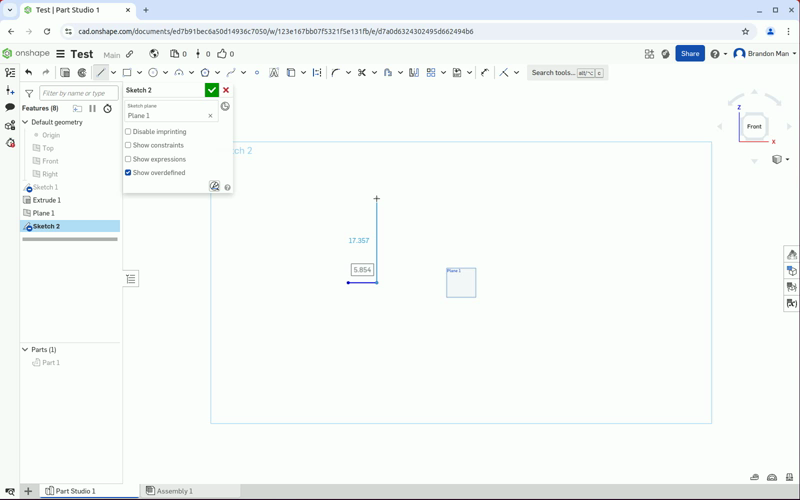
key_down(shift)
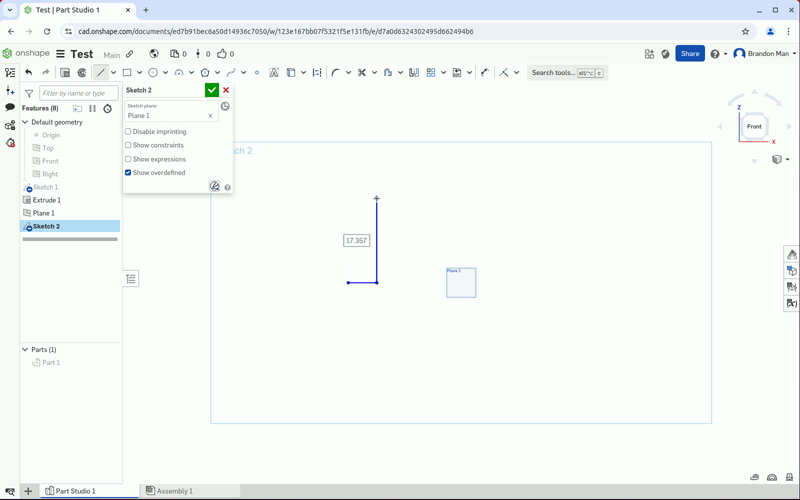
mouse_move(406, 198)
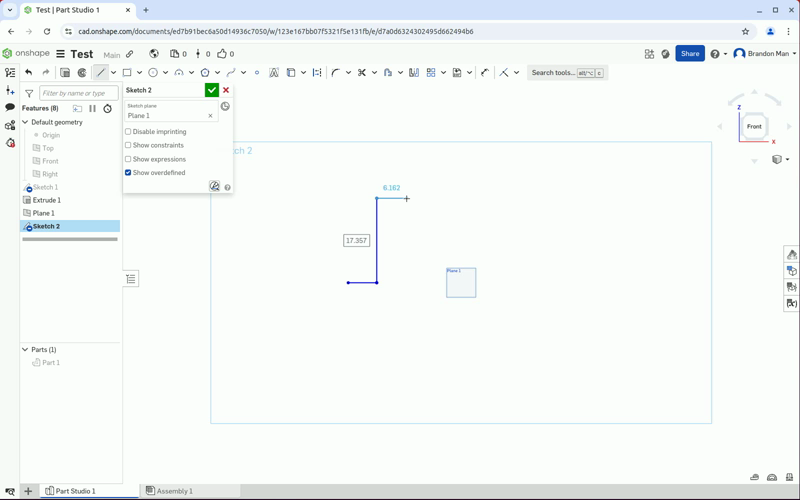
mouse_move(348, 198)
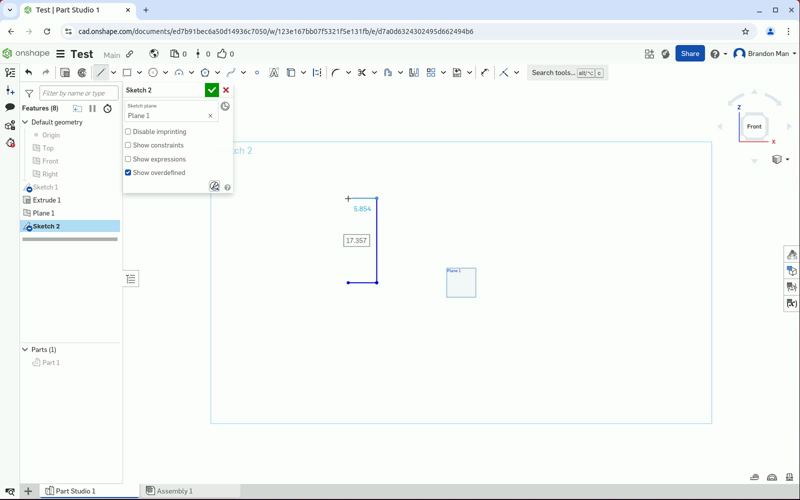
click(348, 198)
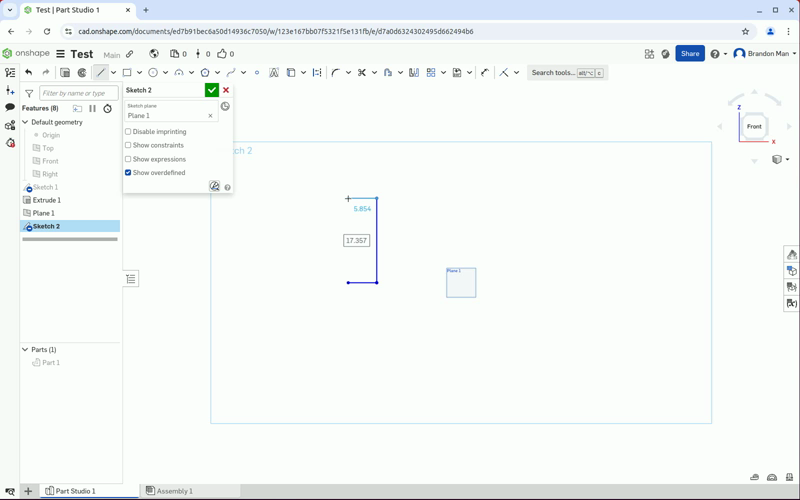
key_up(shift)
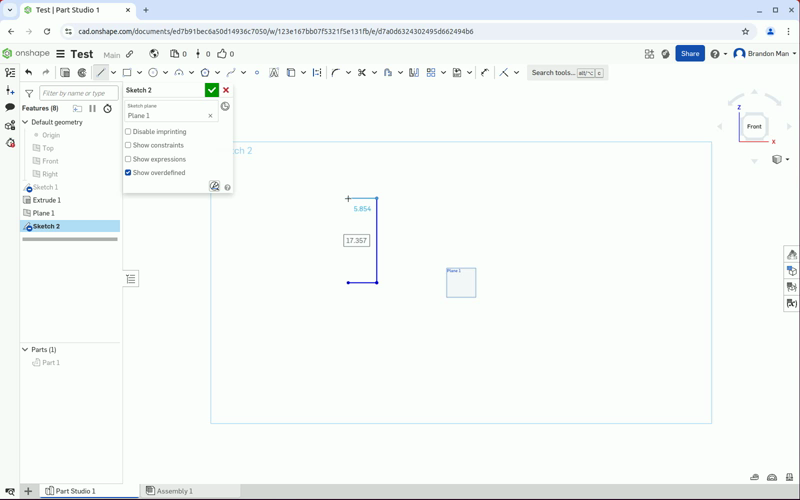
key_down(shift)
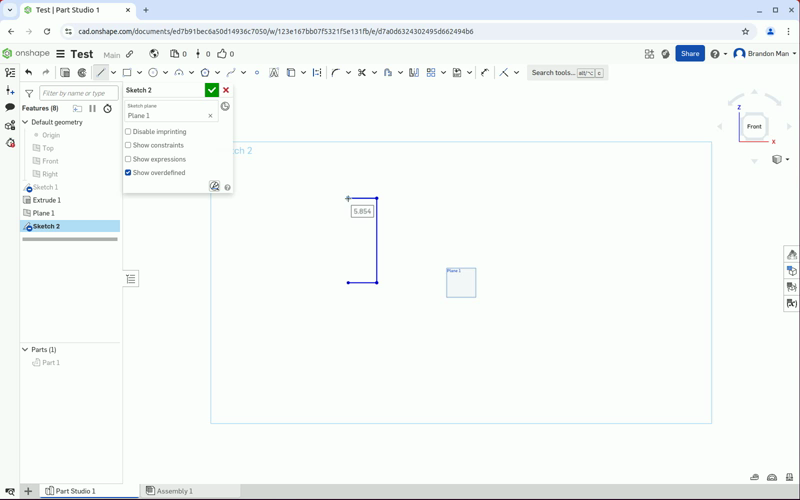
mouse_move(348, 282)
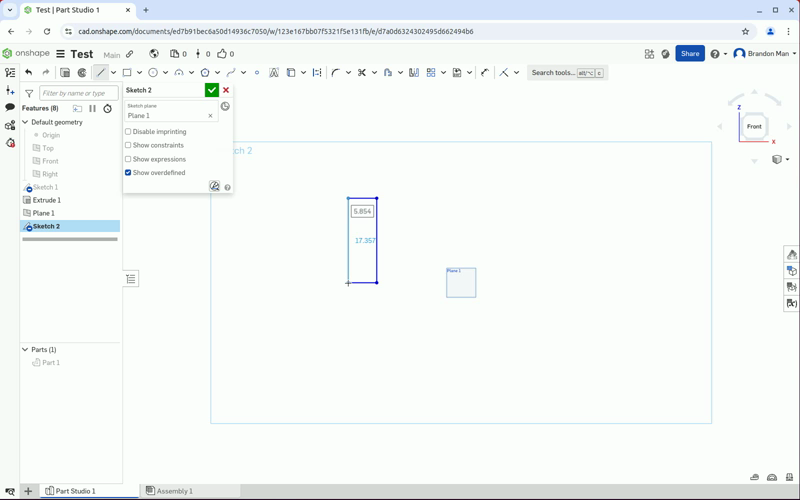
key_up(shift)
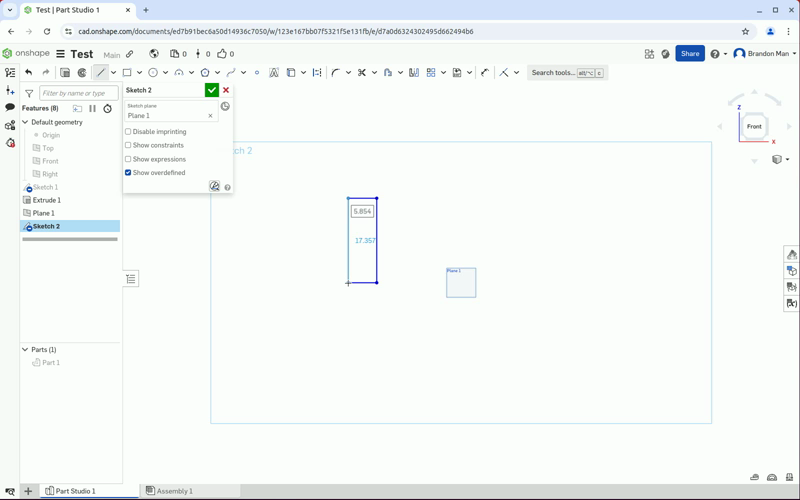
click(348, 282)
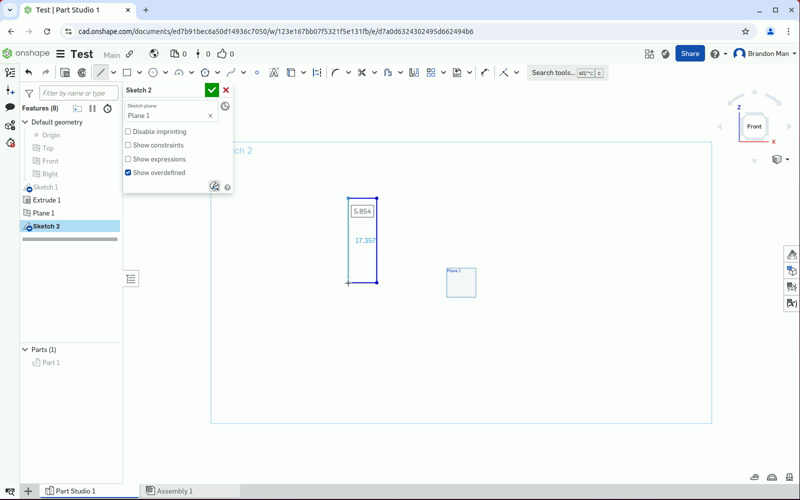
key(esc)
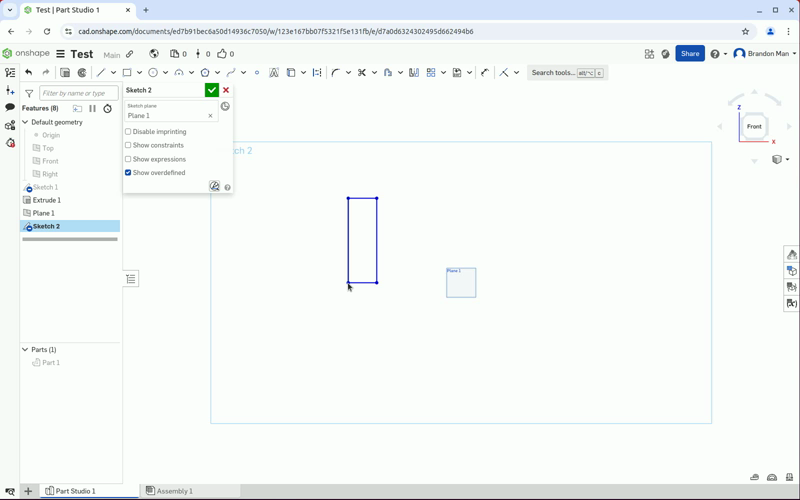
mouse_move(355, 228)
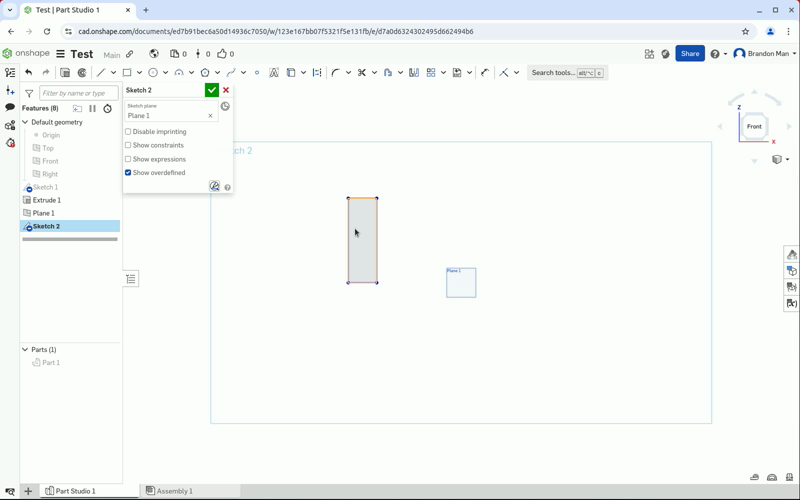
click(355, 228)
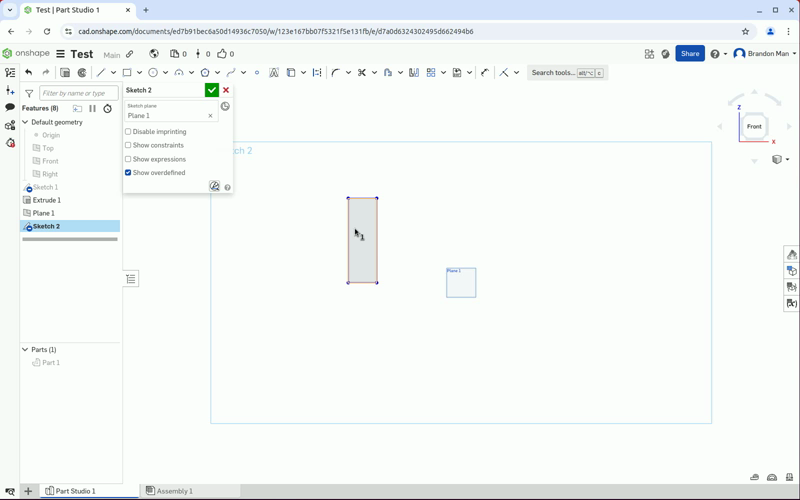
mouse_move(73, 352)
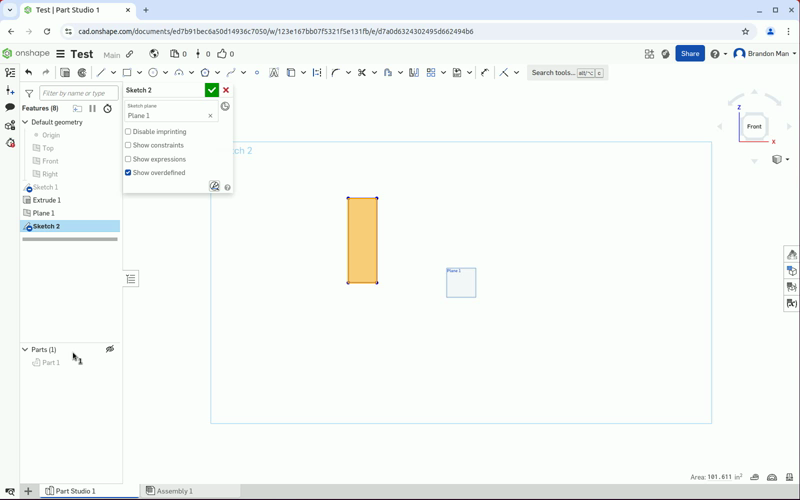
key(shift+y)
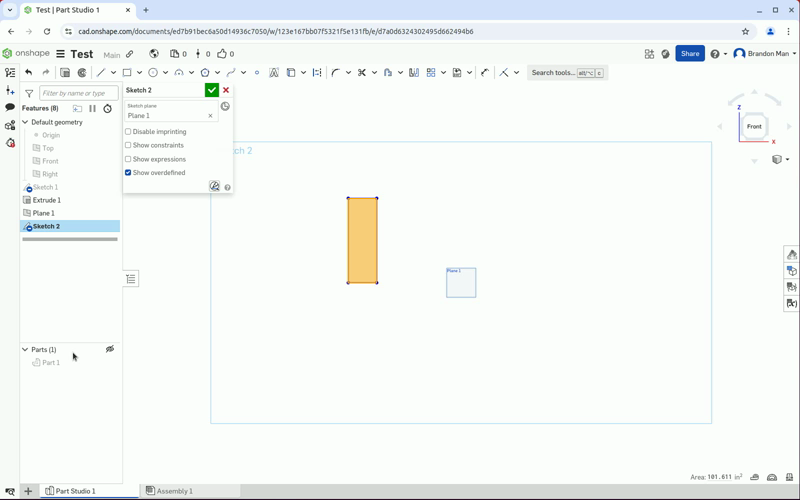
key(shift+e)
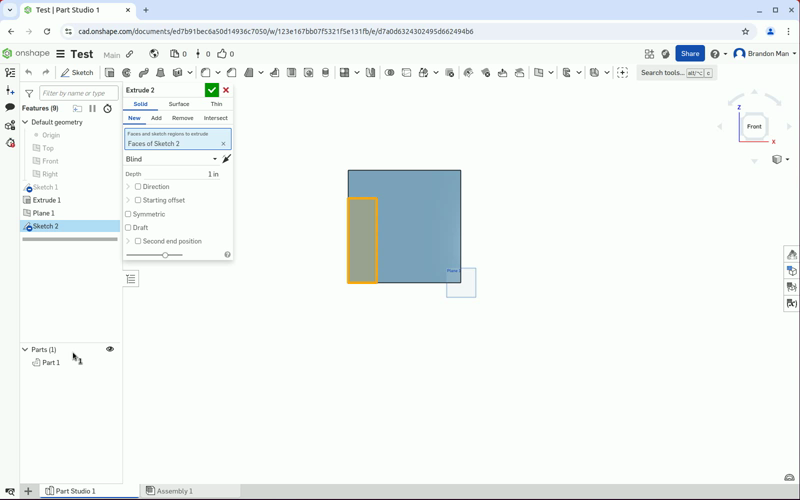
mouse_move(143, 106)
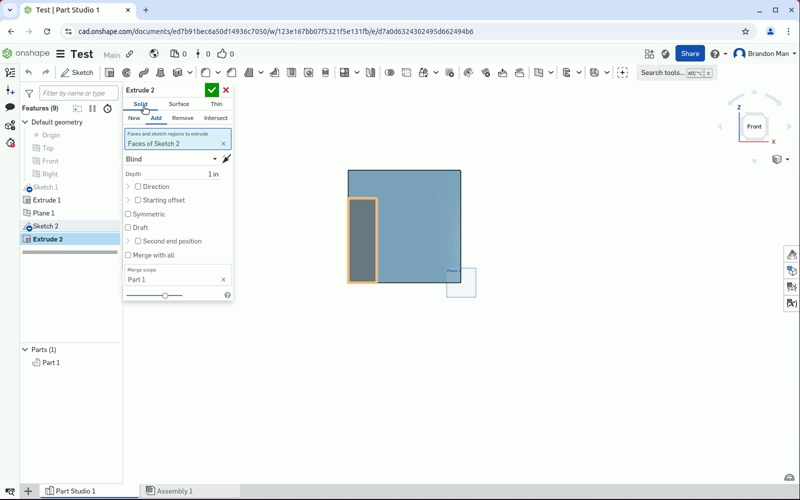
click(143, 106)
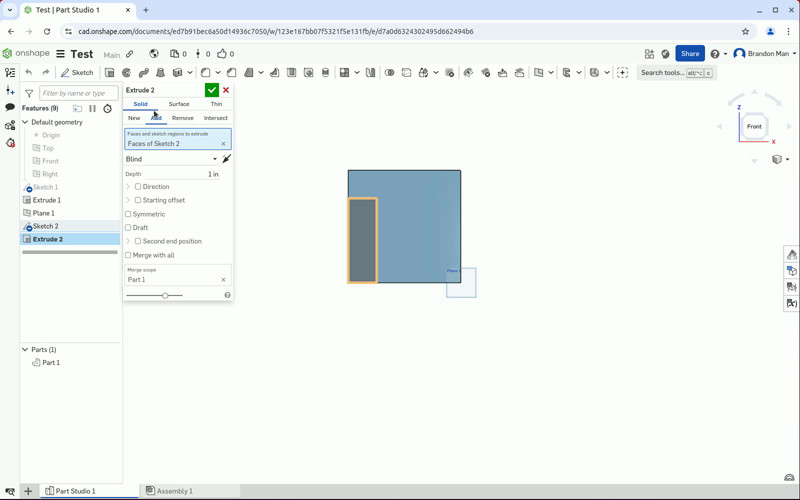
mouse_move(186, 120)
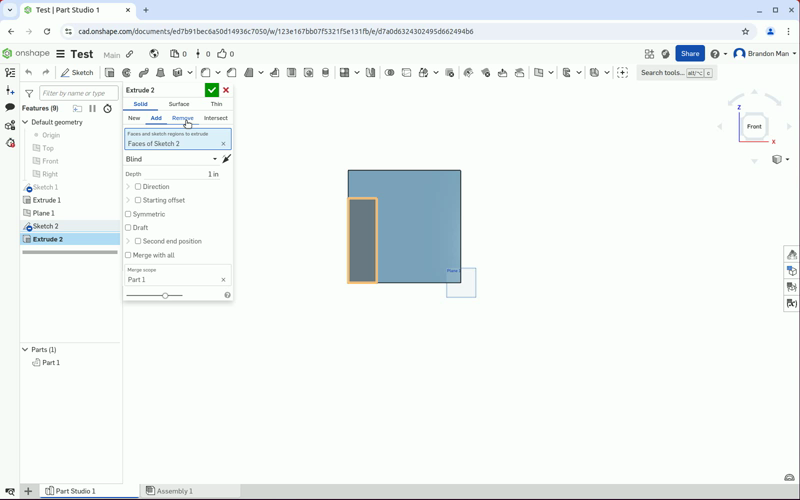
click(186, 120)
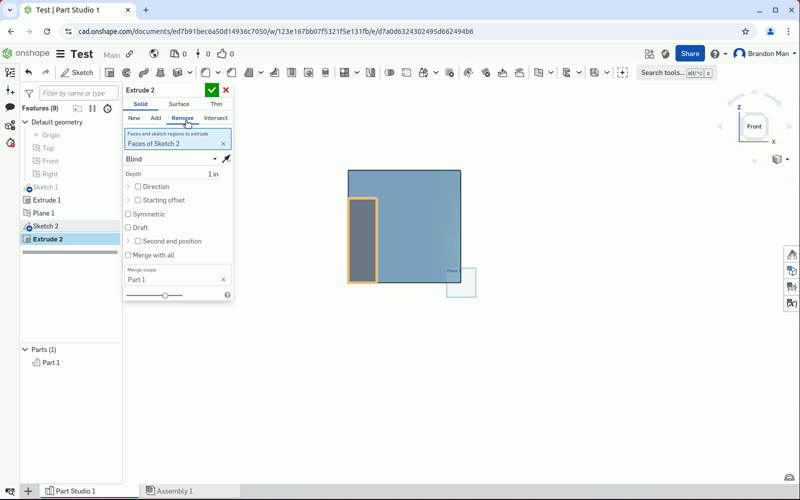
key(tab, 4)
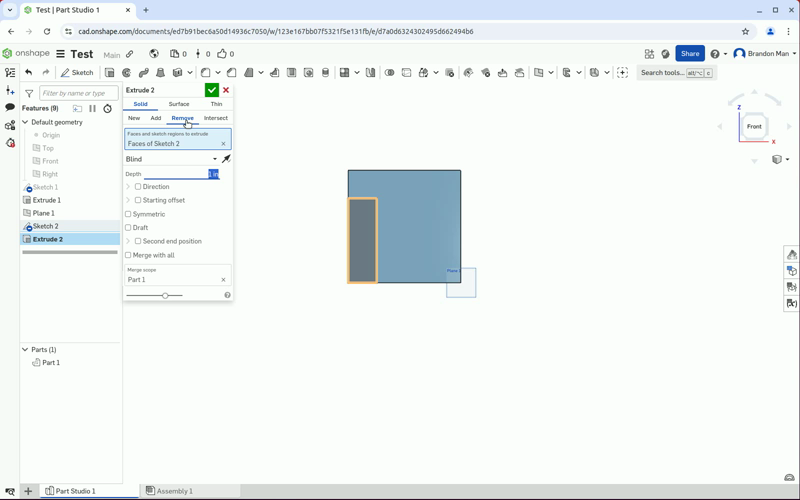
text(23.108)
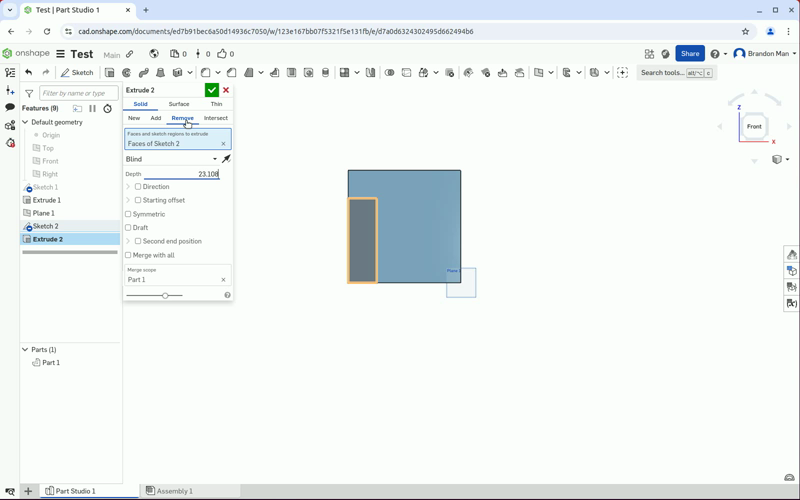
key(tab, 6)
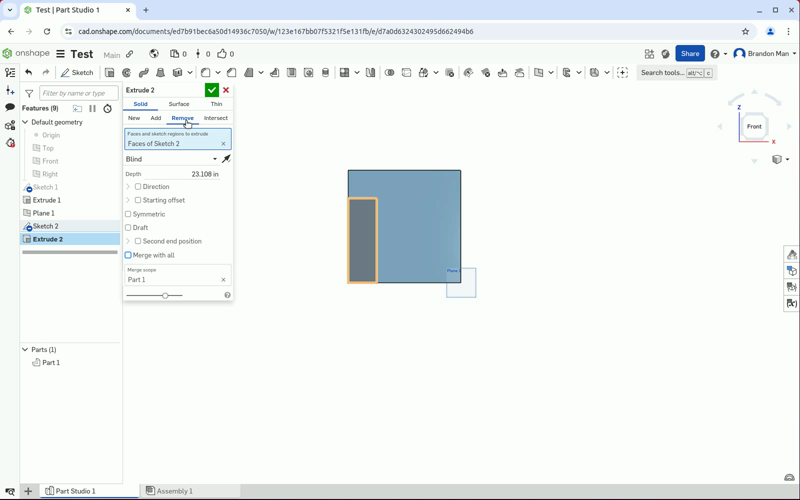
key(space)
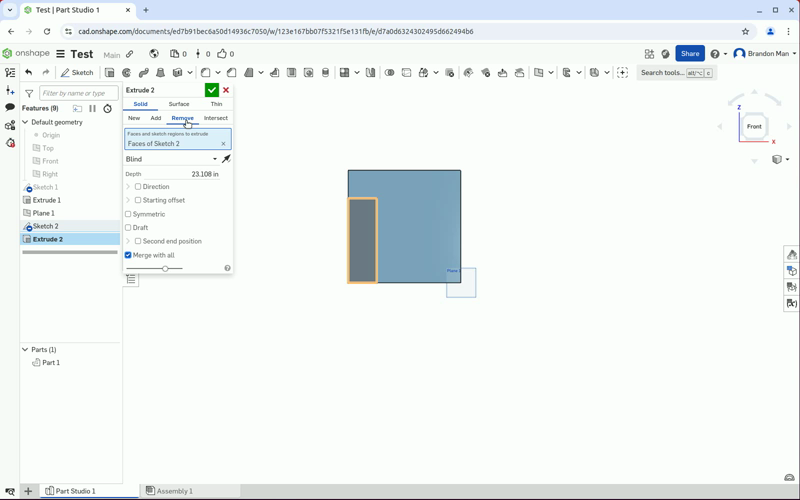
key(enter)
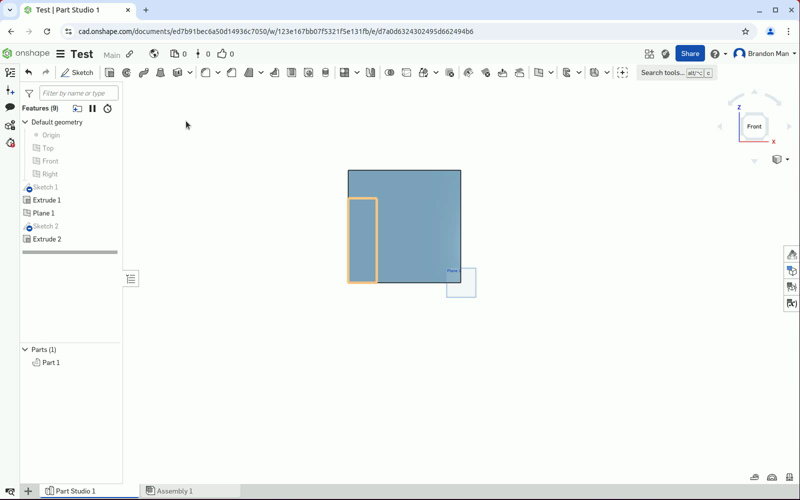
key(shift+h)
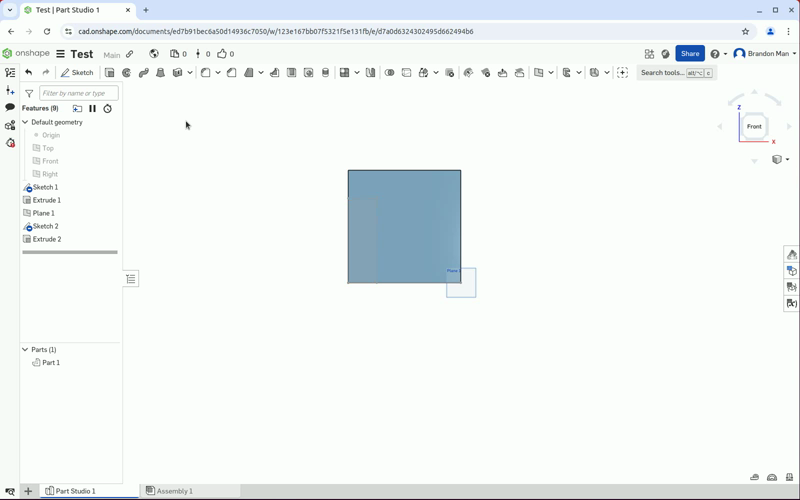
key(shift+h)
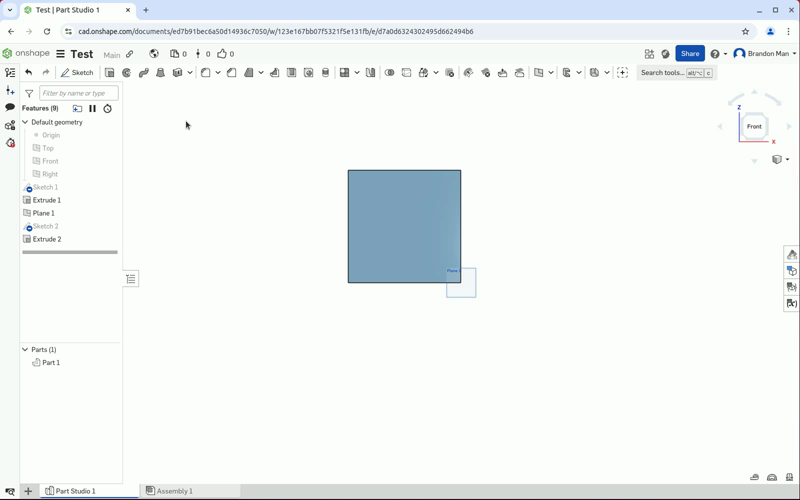
mouse_move(73, 189)
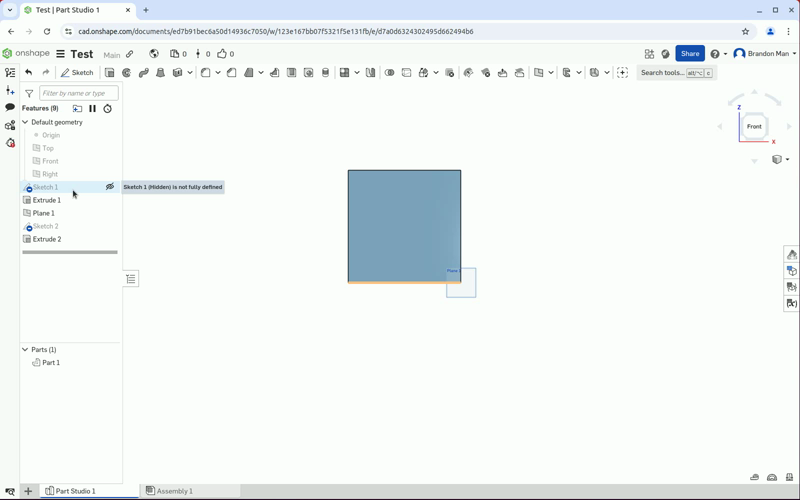
click(73, 189)
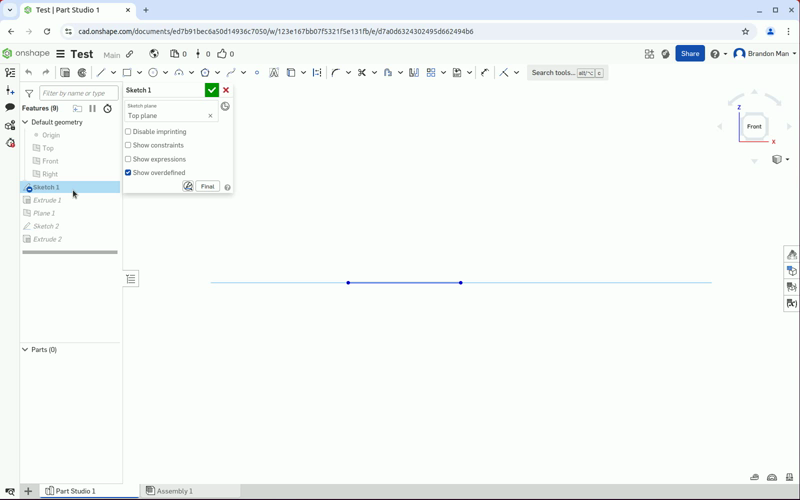
mouse_move(229, 92)
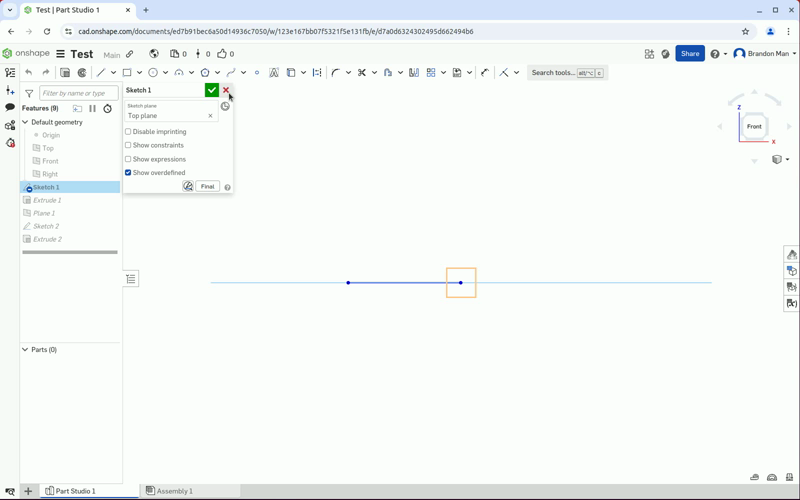
click(229, 92)
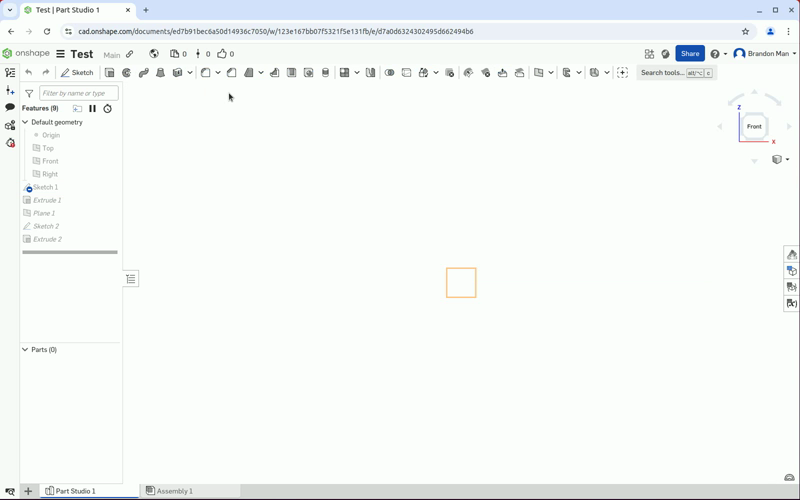
key(shift+s)
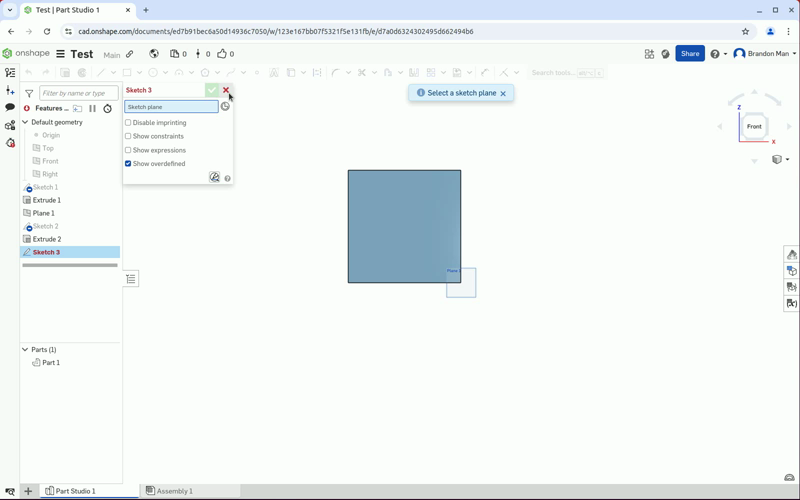
mouse_move(73, 215)
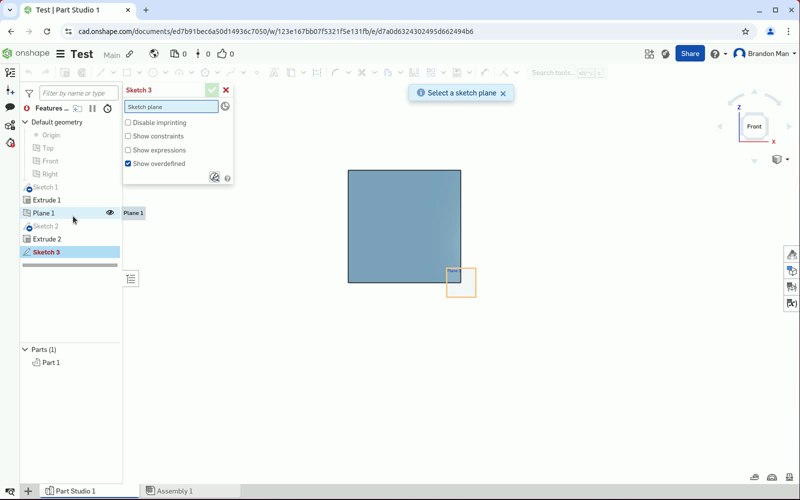
click(73, 215)
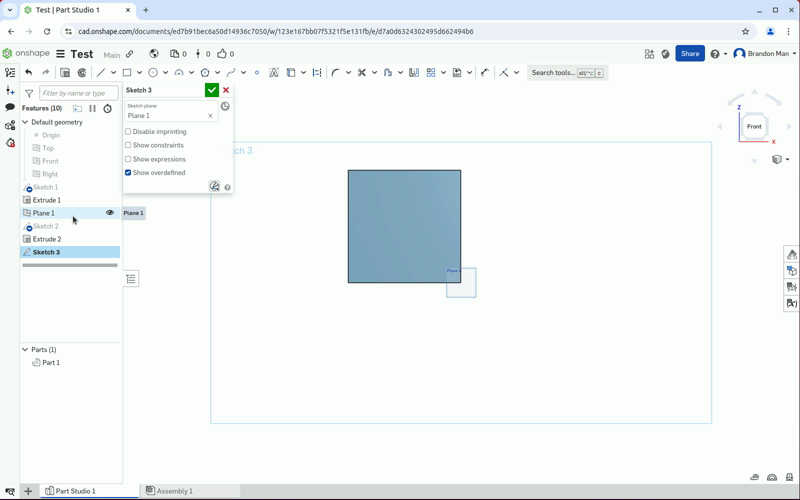
mouse_move(73, 352)
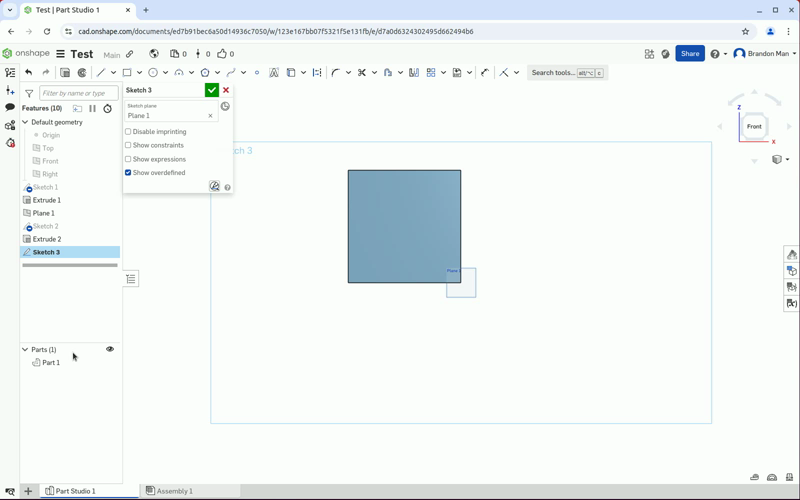
key(y)
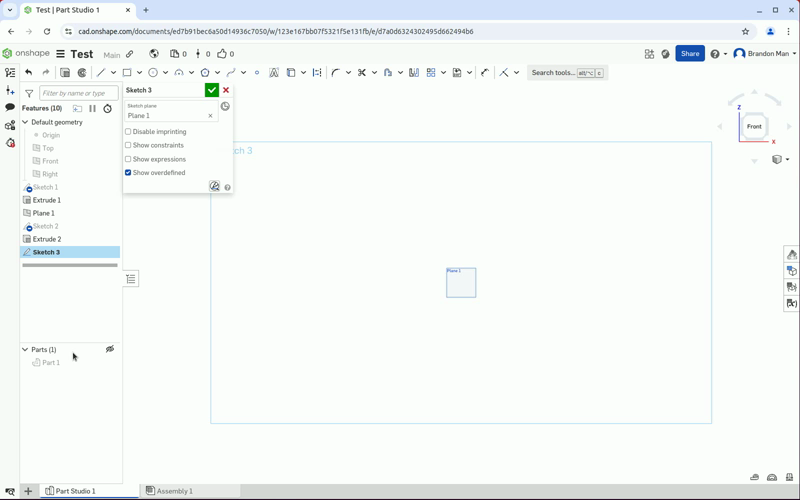
key(l)
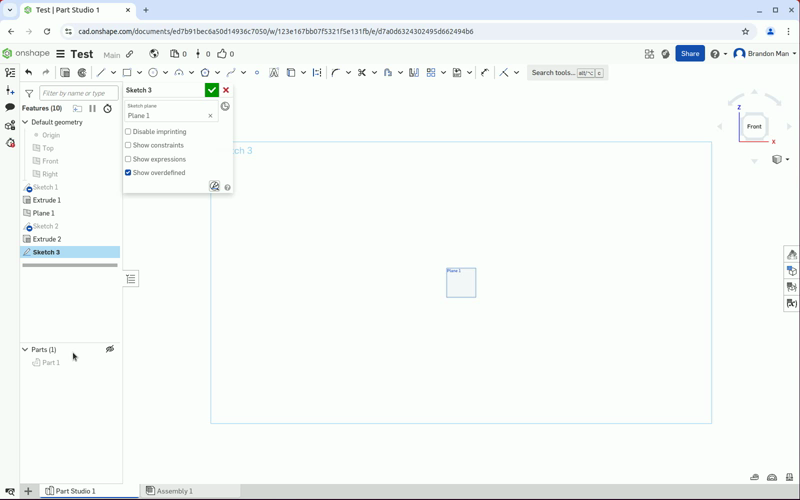
key_down(shift)
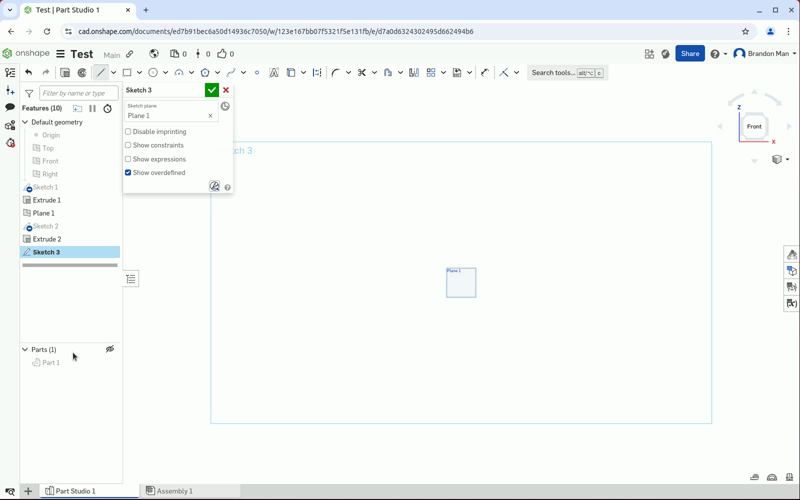
mouse_move(404, 254)
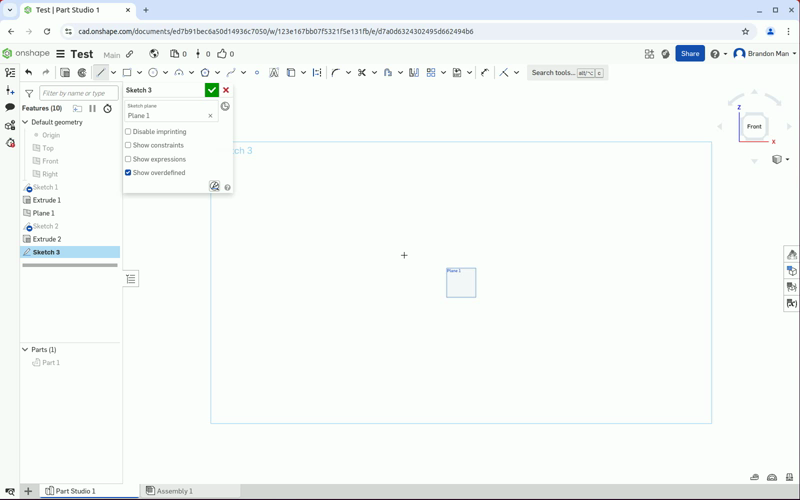
click(404, 254)
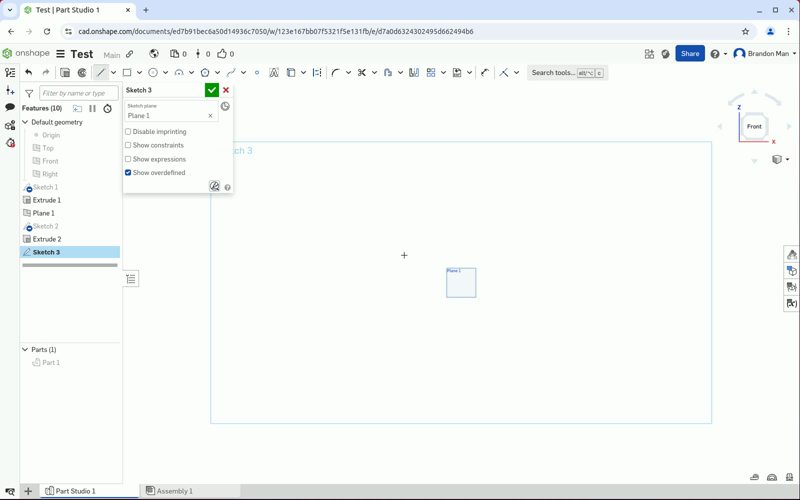
key_up(shift)
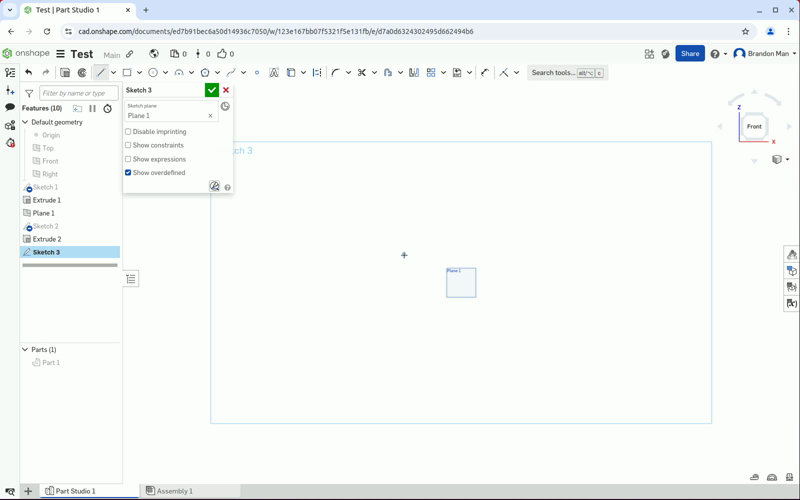
key_down(shift)
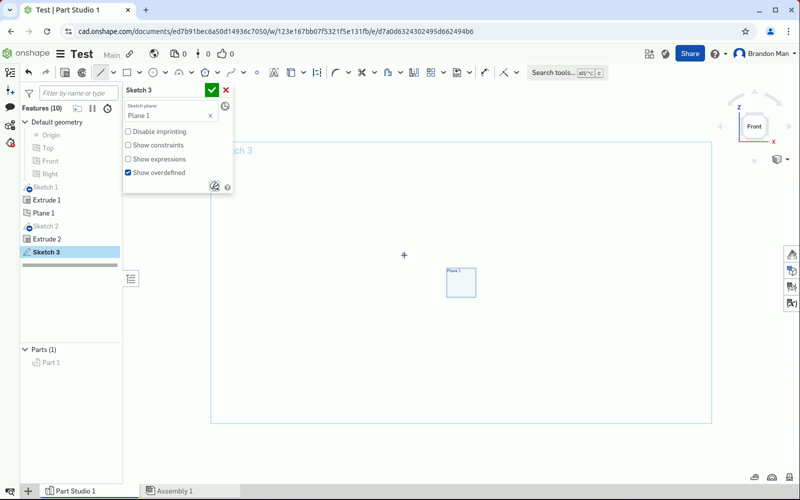
mouse_move(434, 254)
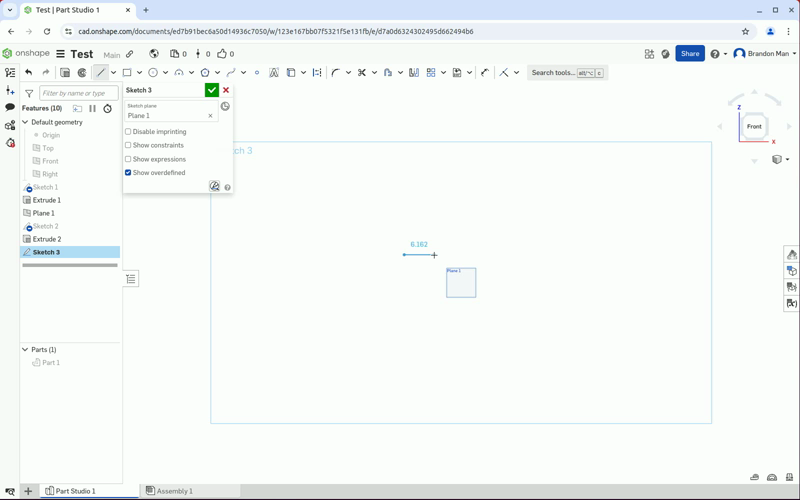
mouse_move(460, 254)
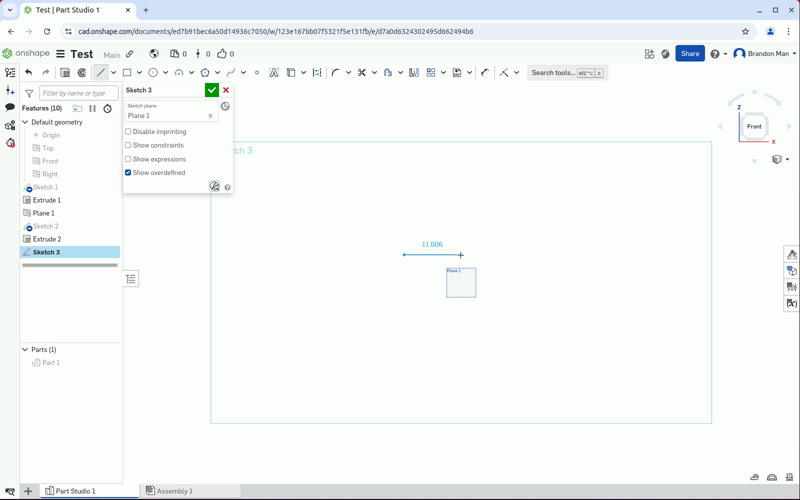
click(460, 254)
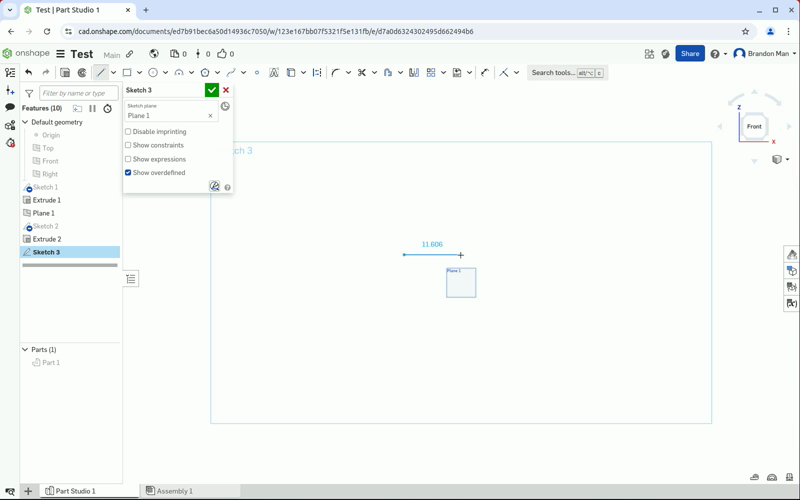
key_up(shift)
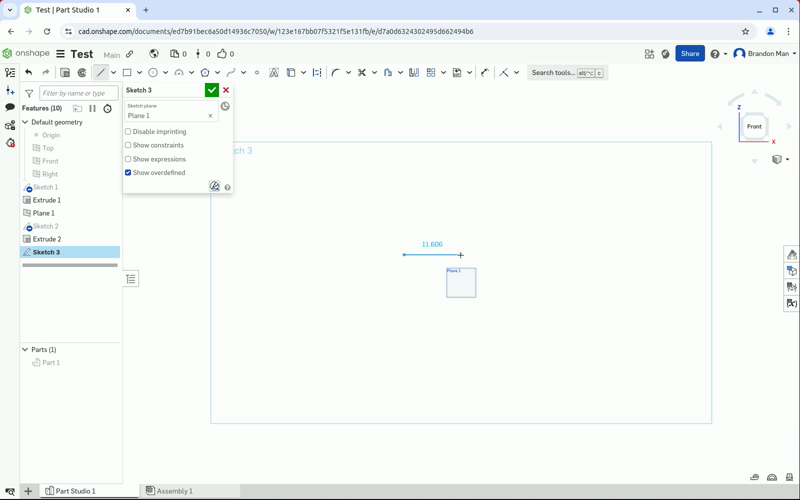
key_down(shift)
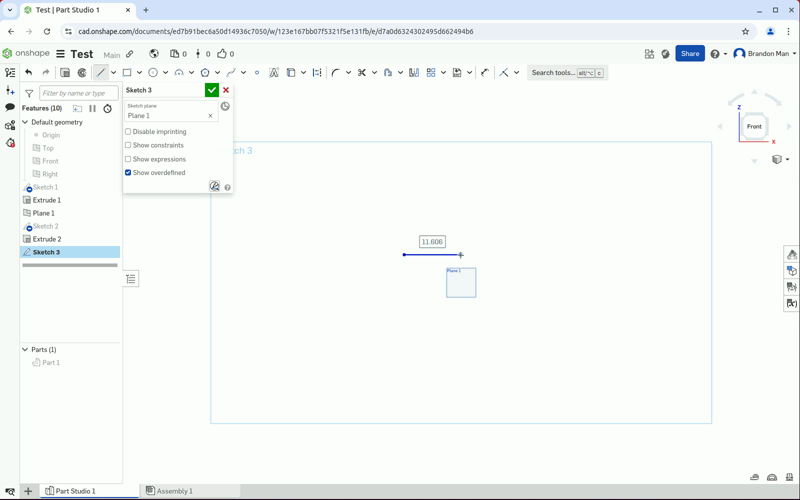
mouse_move(460, 170)
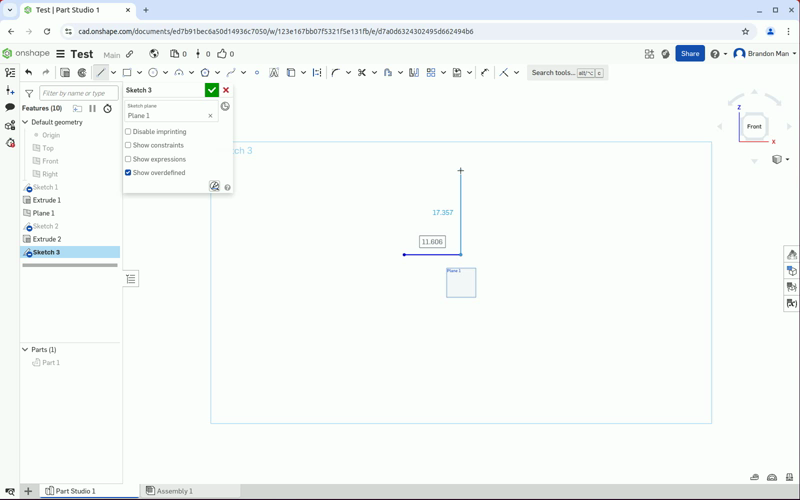
click(460, 170)
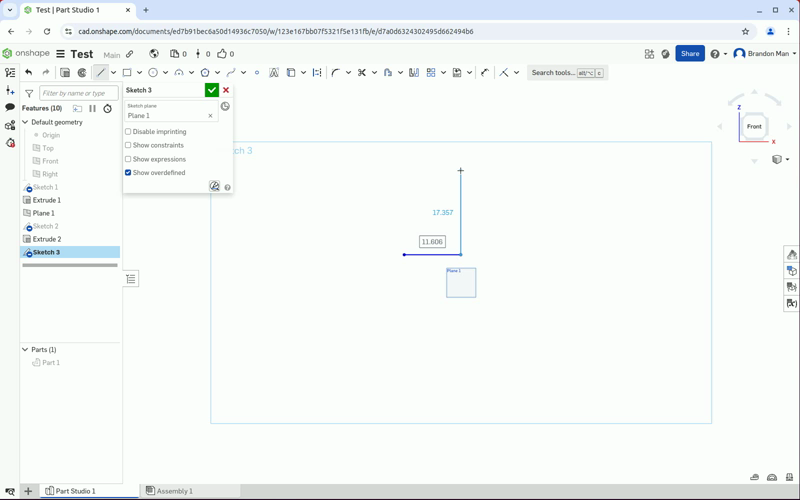
key_up(shift)
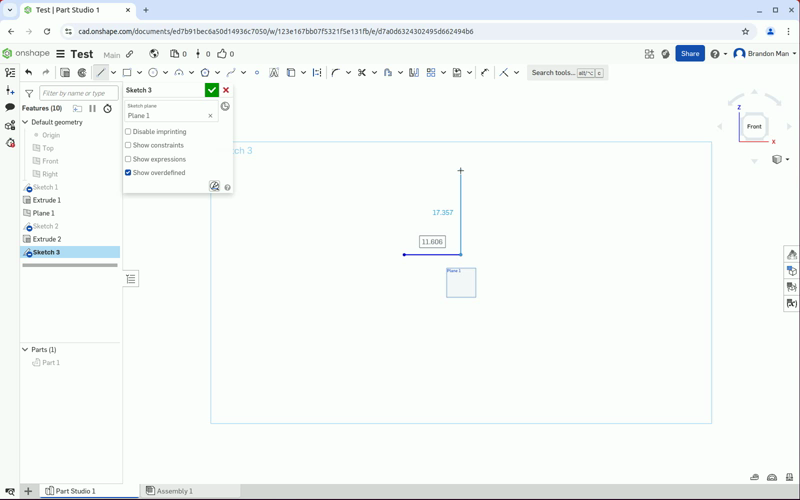
key_down(shift)
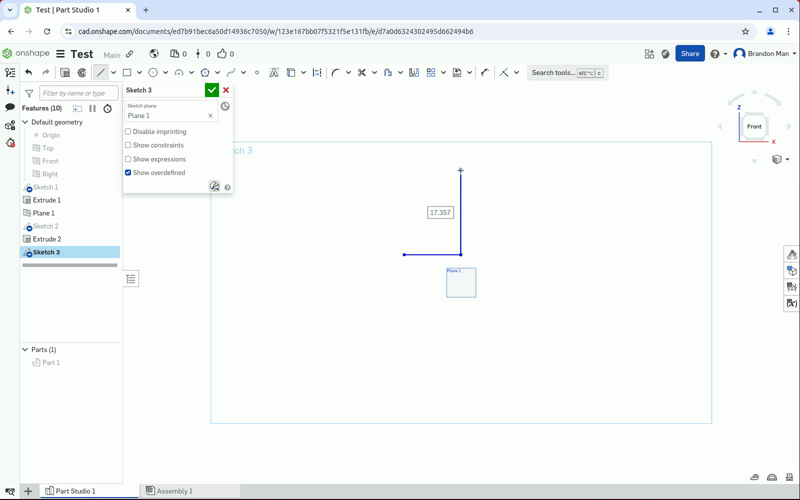
mouse_move(490, 170)
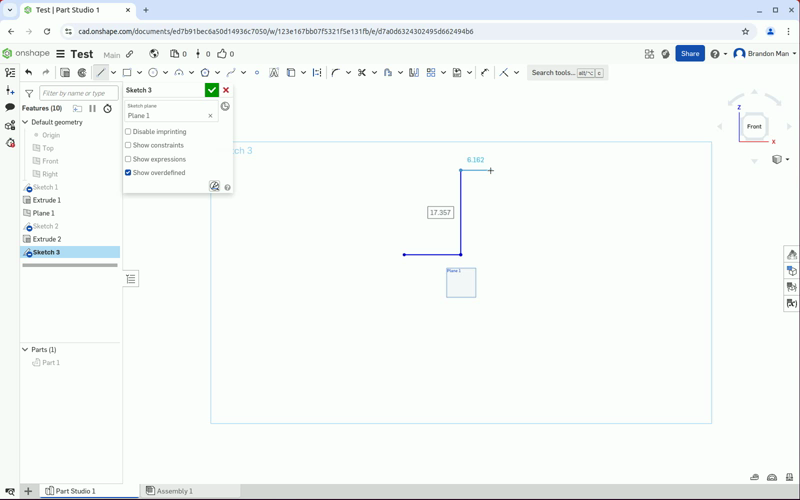
mouse_move(404, 170)
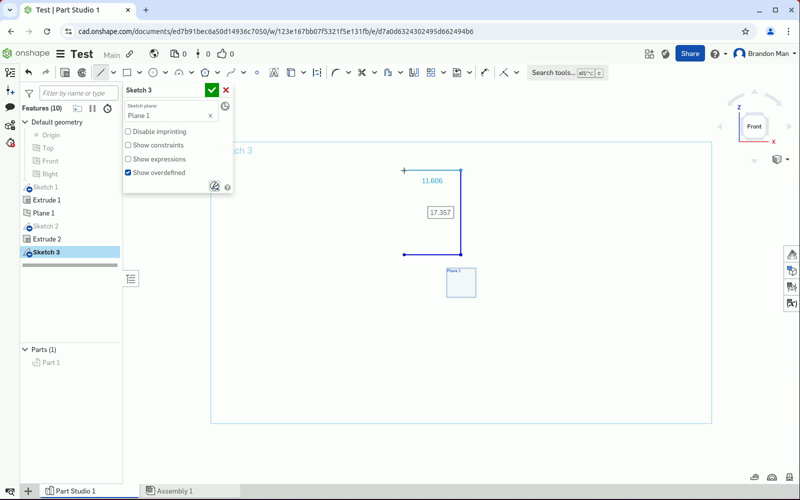
click(404, 170)
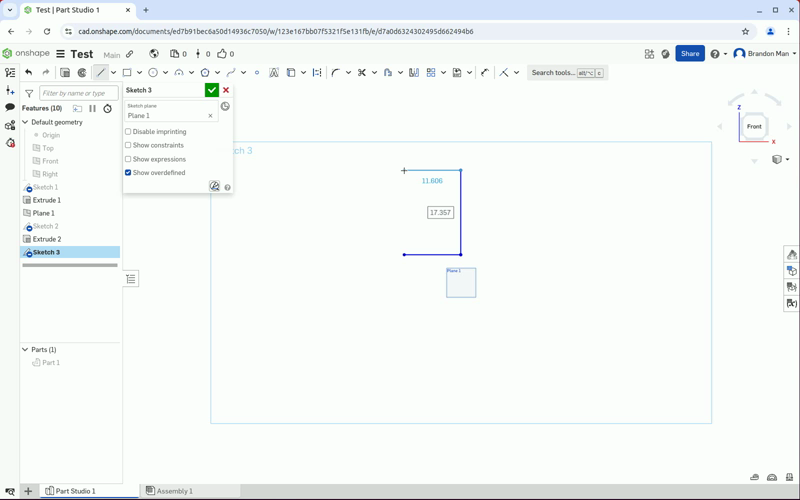
key_up(shift)
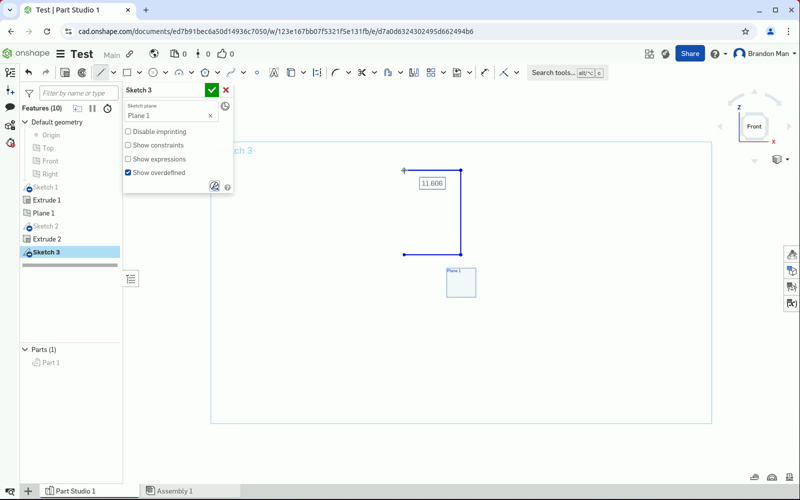
key_down(shift)
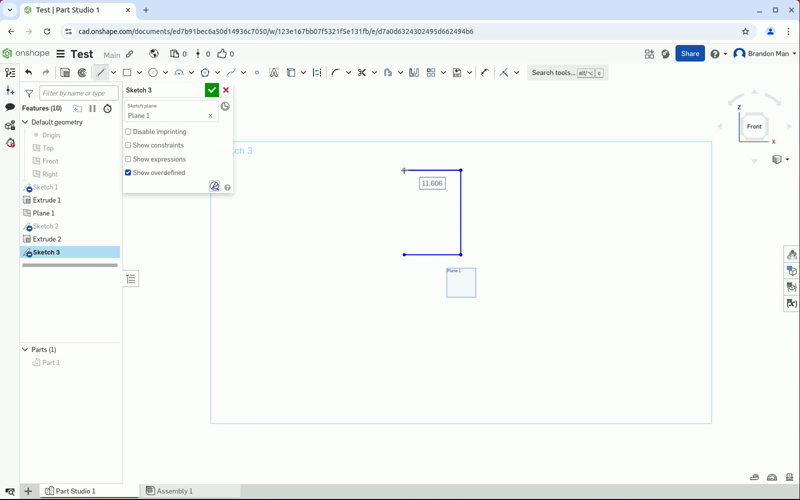
mouse_move(404, 254)
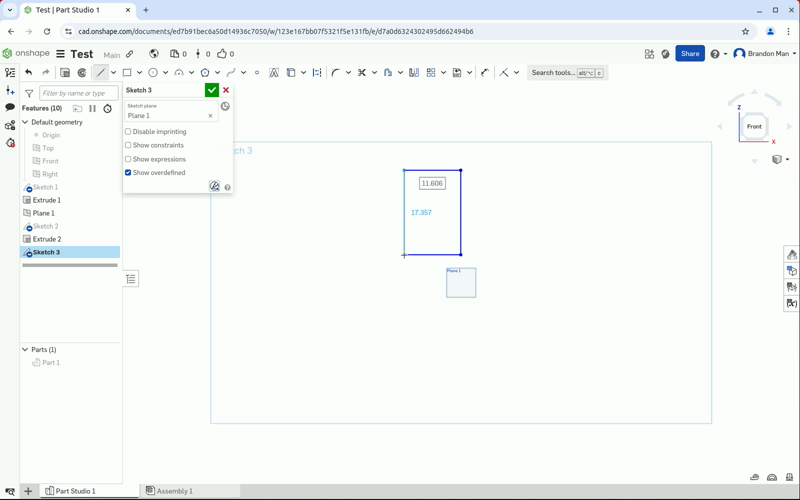
key_up(shift)
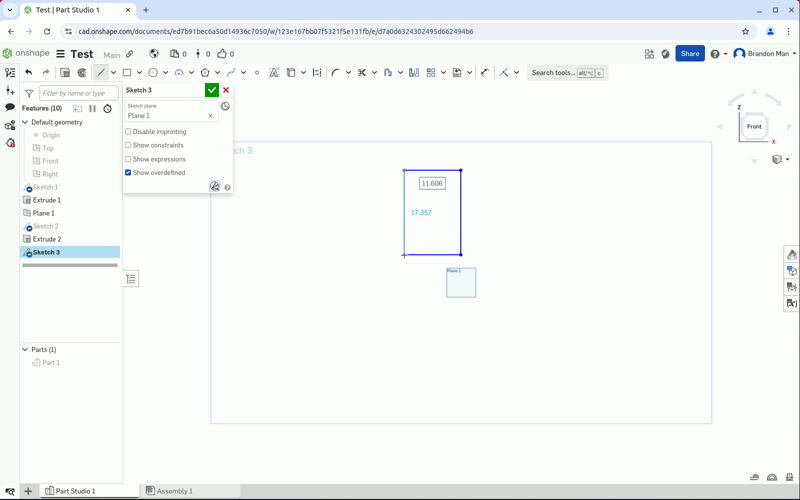
click(404, 254)
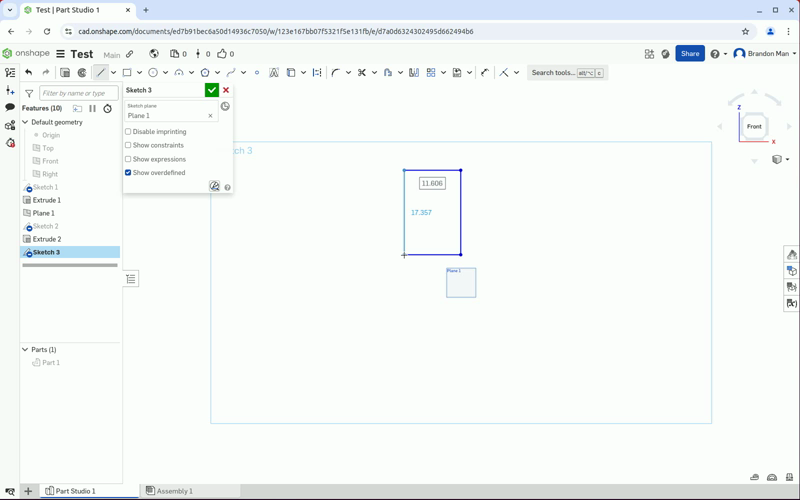
key(esc)
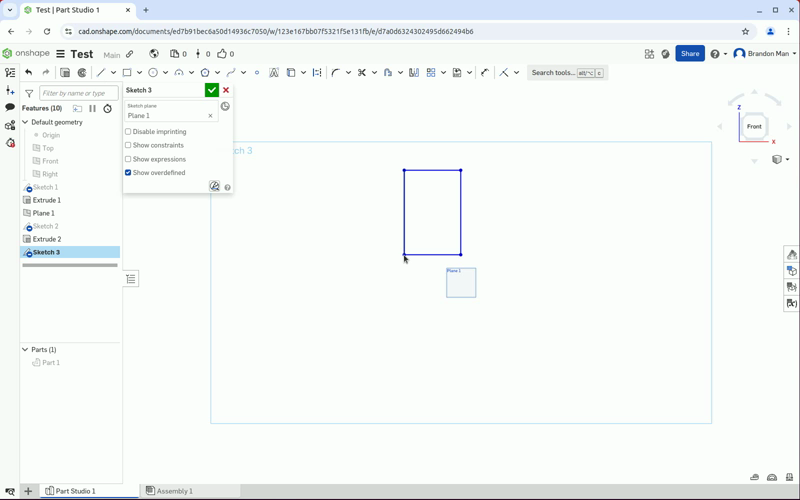
mouse_move(421, 194)
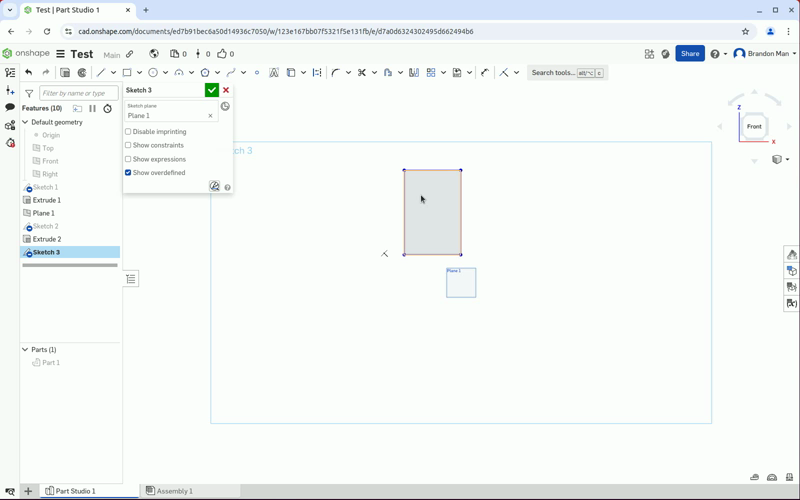
click(421, 194)
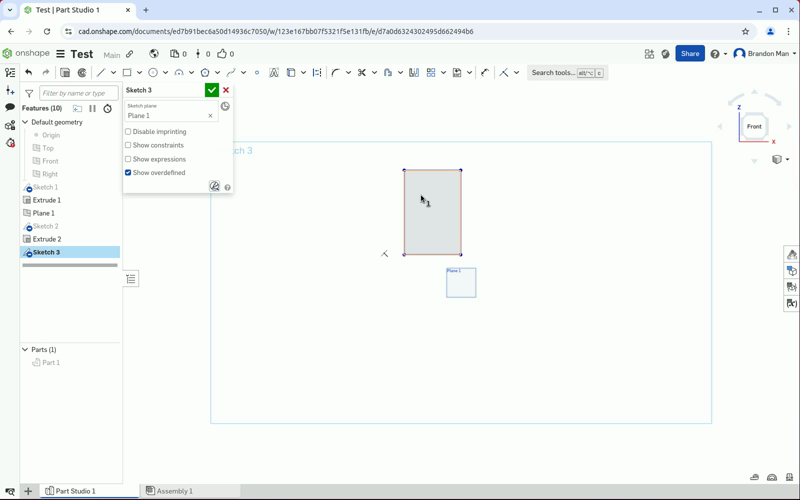
mouse_move(73, 352)
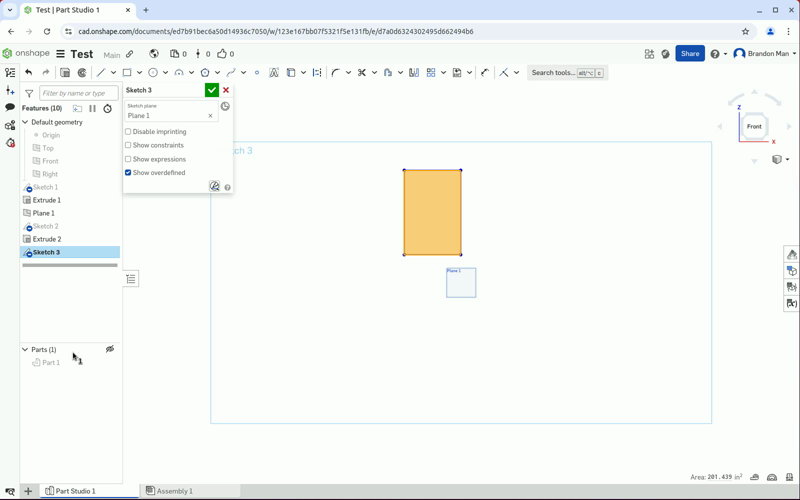
key(shift+y)
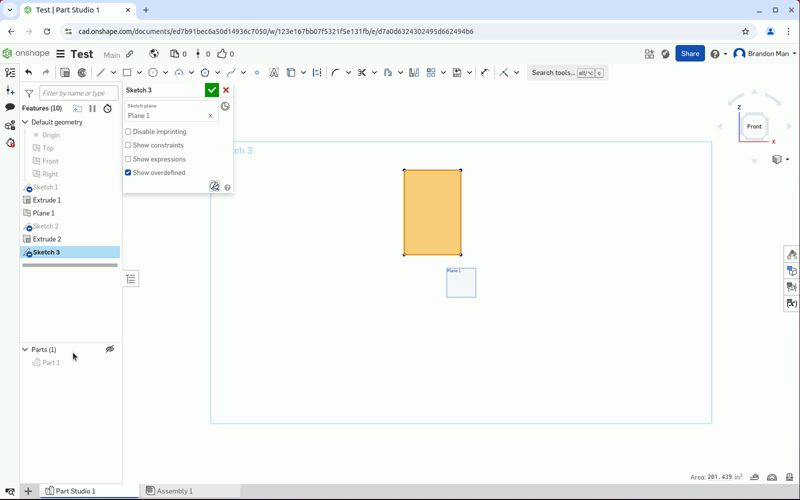
key(shift+e)
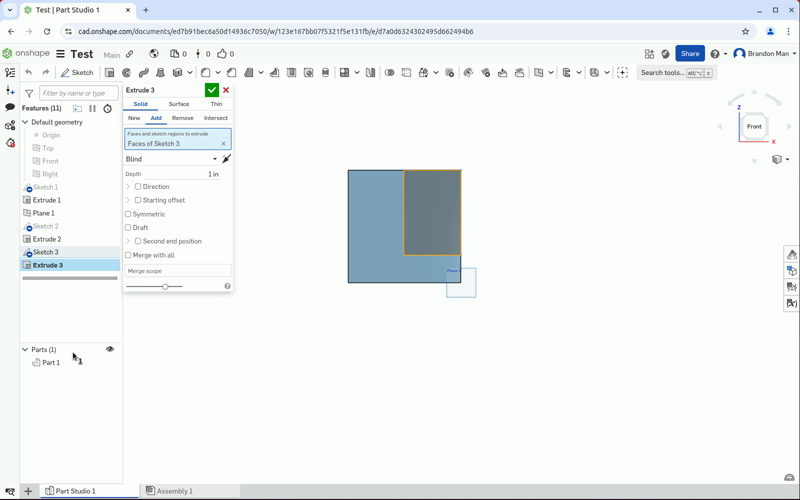
mouse_move(143, 106)
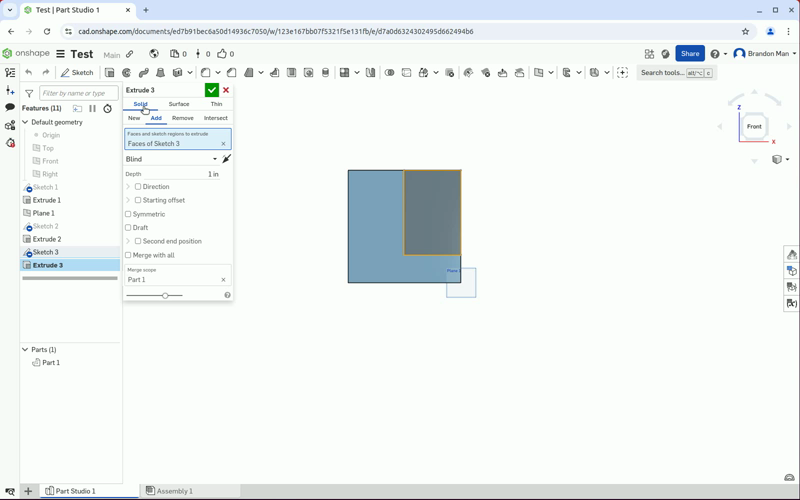
click(143, 106)
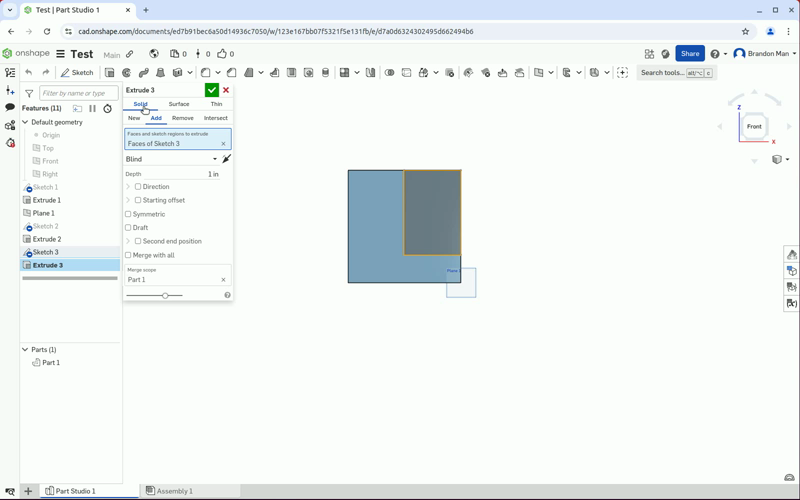
mouse_move(186, 120)
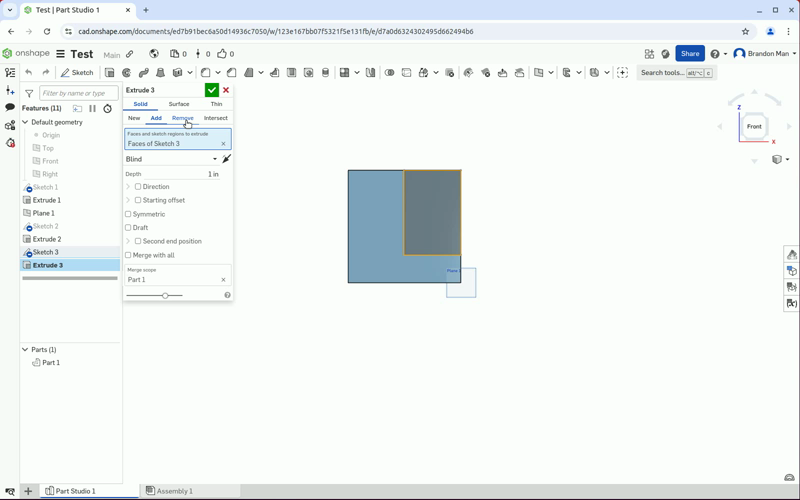
click(186, 120)
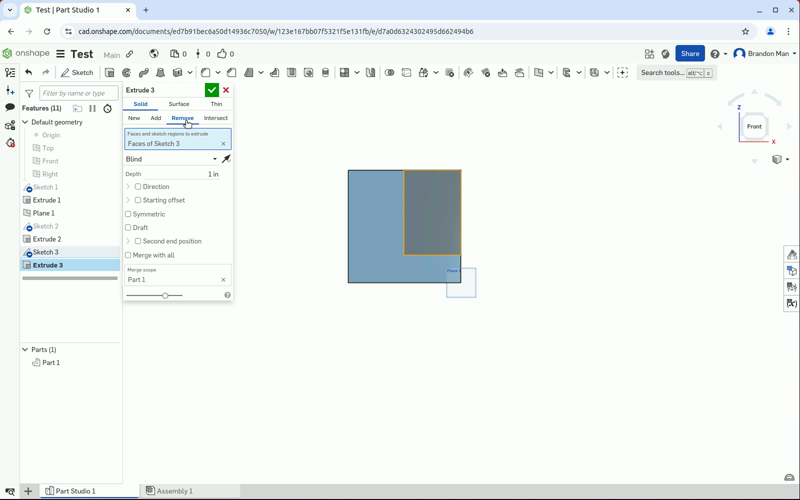
key(tab, 4)
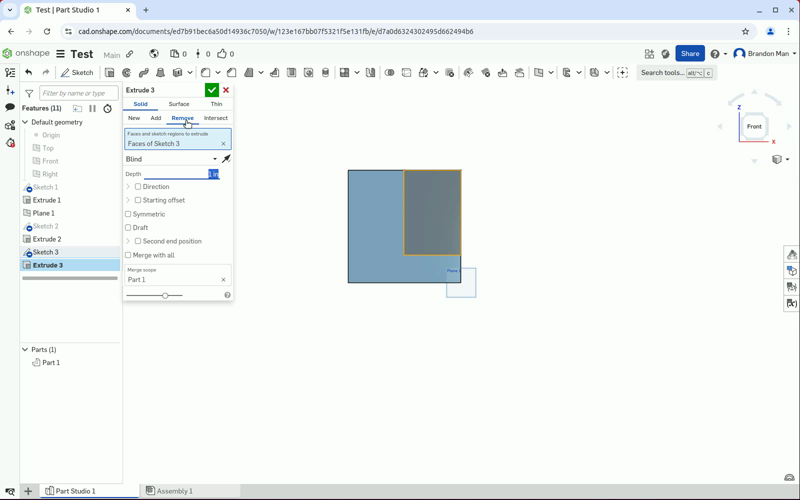
text(23.108)
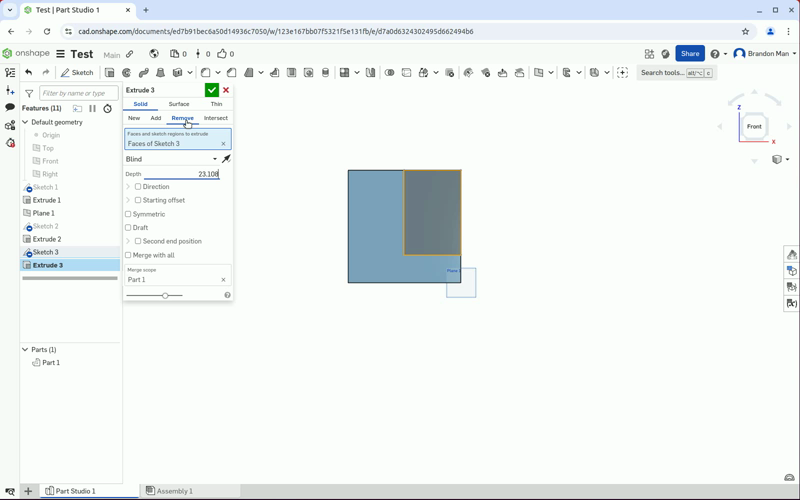
key(tab, 6)
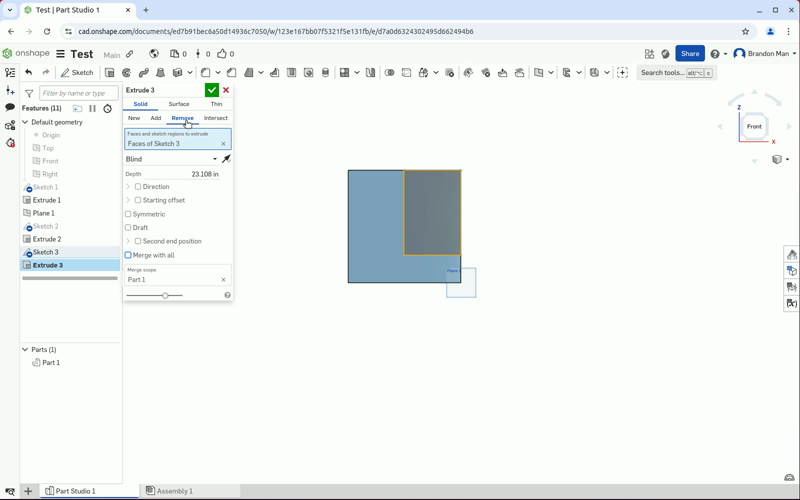
key(space)
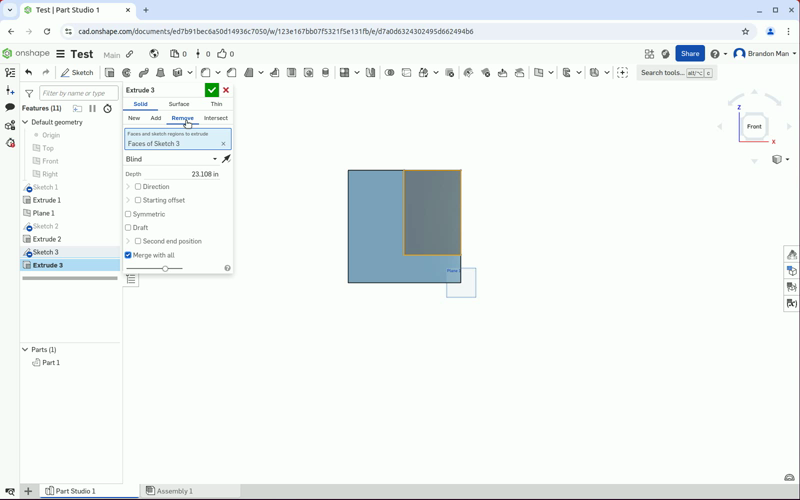
key(enter)
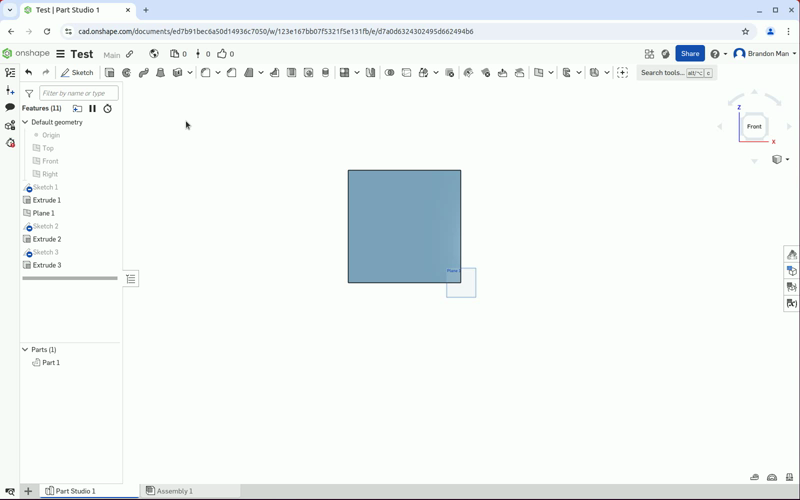
key(shift+h)
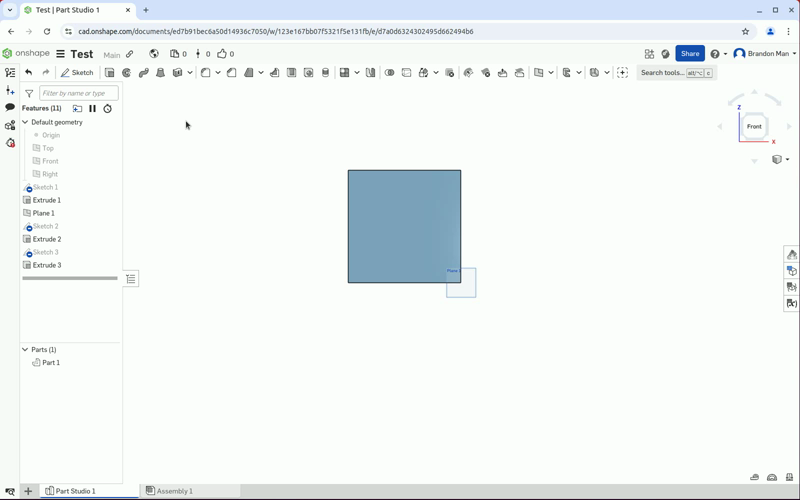
key(shift+h)
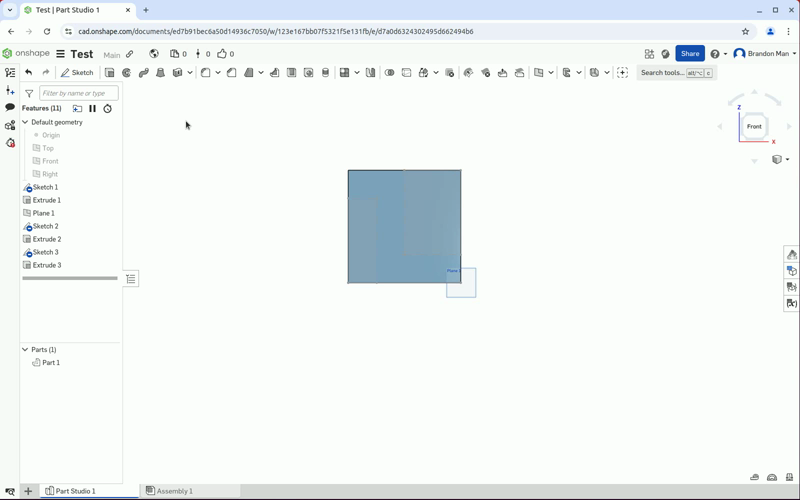
key(shift+7)
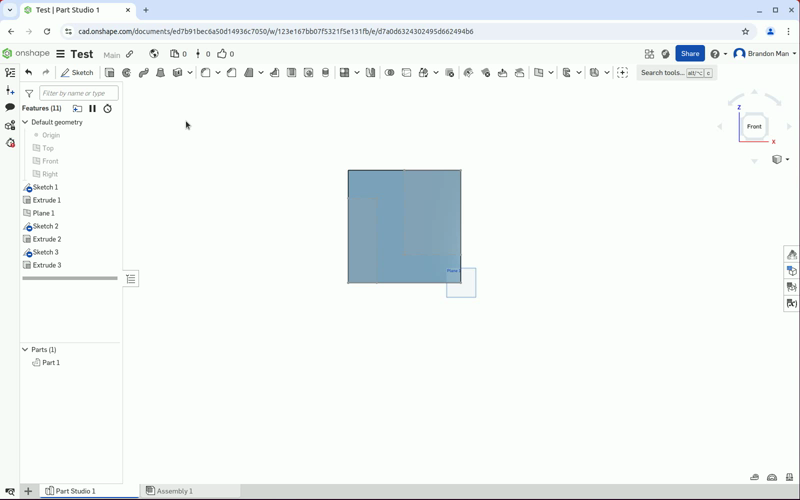
key(left, 2)
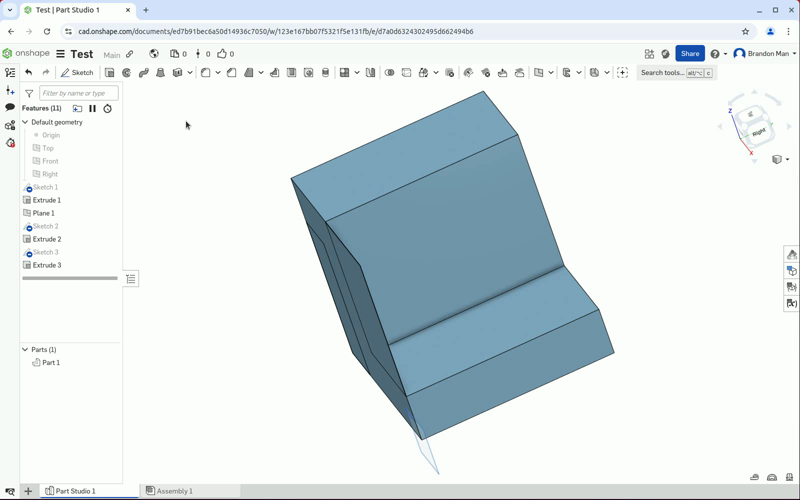
key(down, 2)
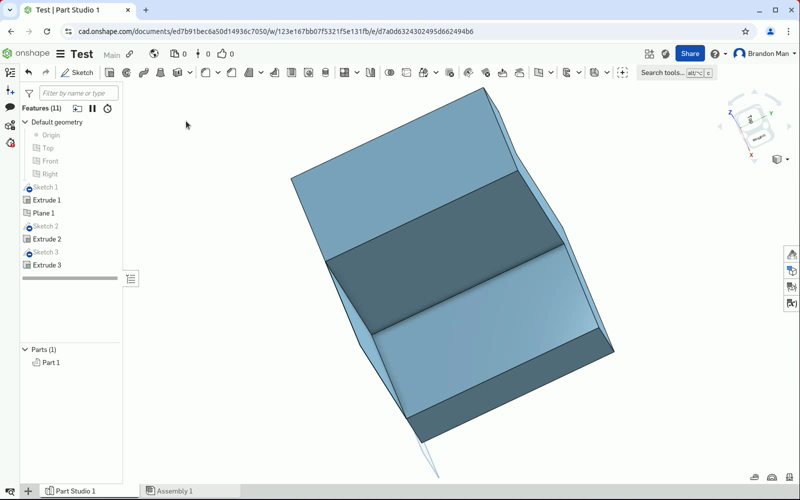
key(up, 2)
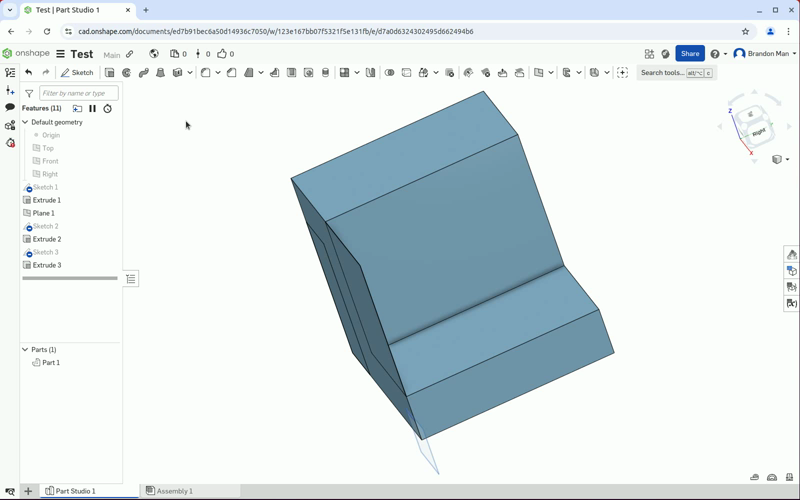
key(right, 2)
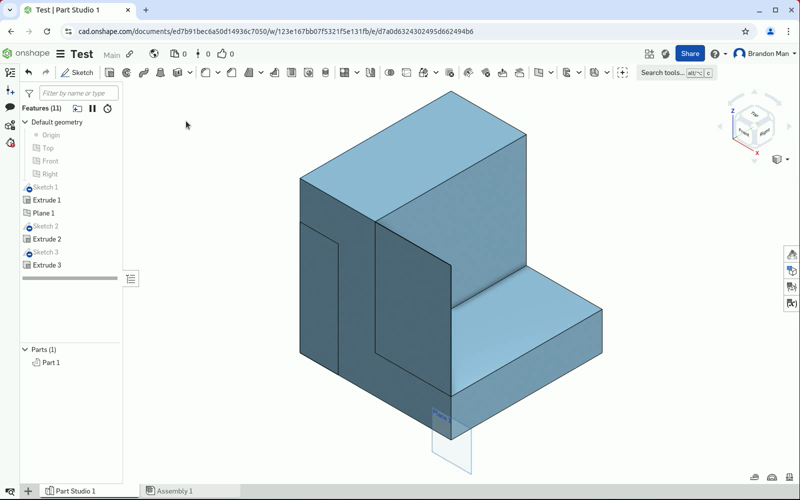
mouse_move(73, 189)
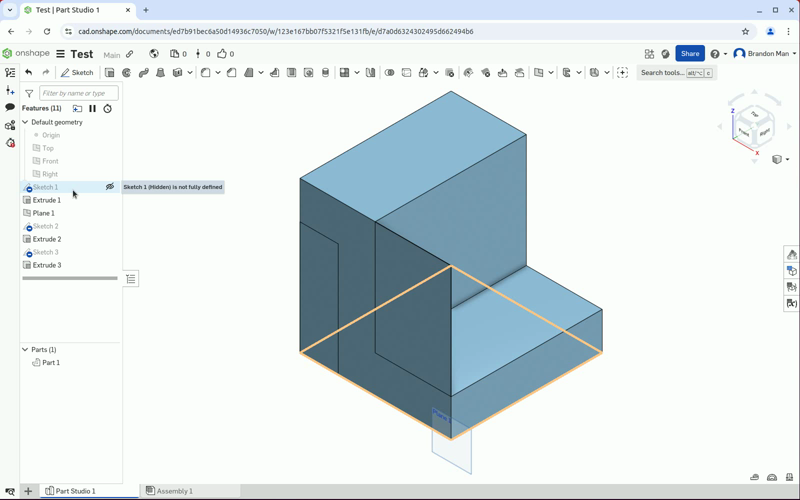
click(73, 189)